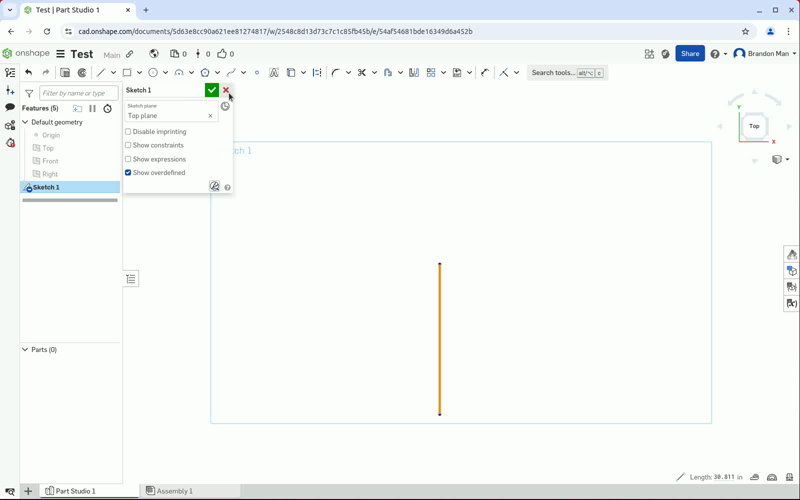
key(shift+h)
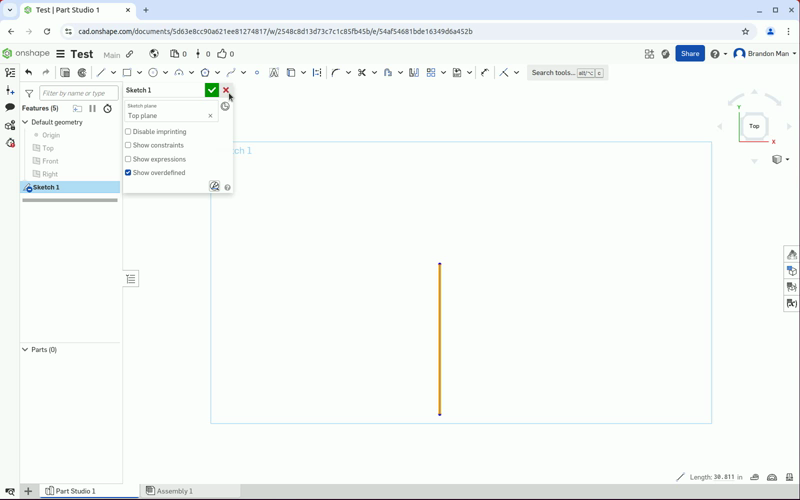
mouse_move(73, 352)
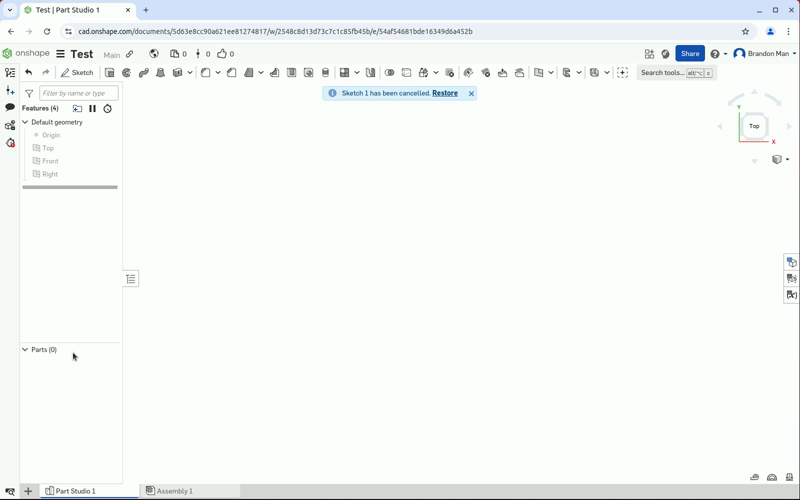
key(y)
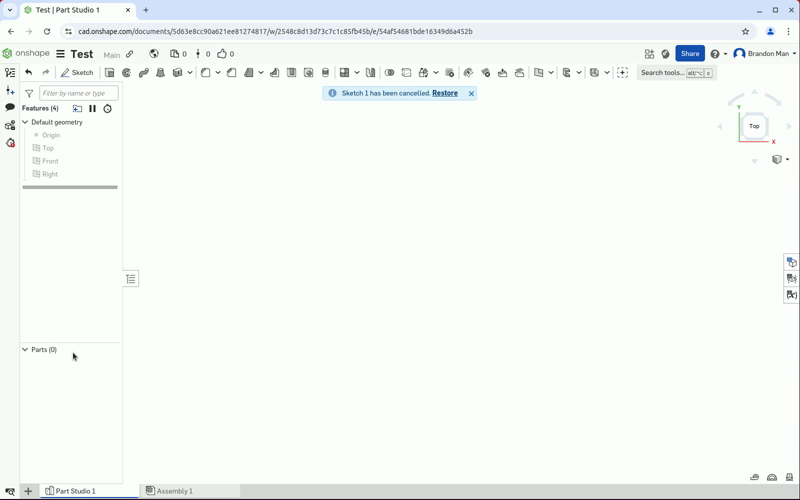
key(shift+p)
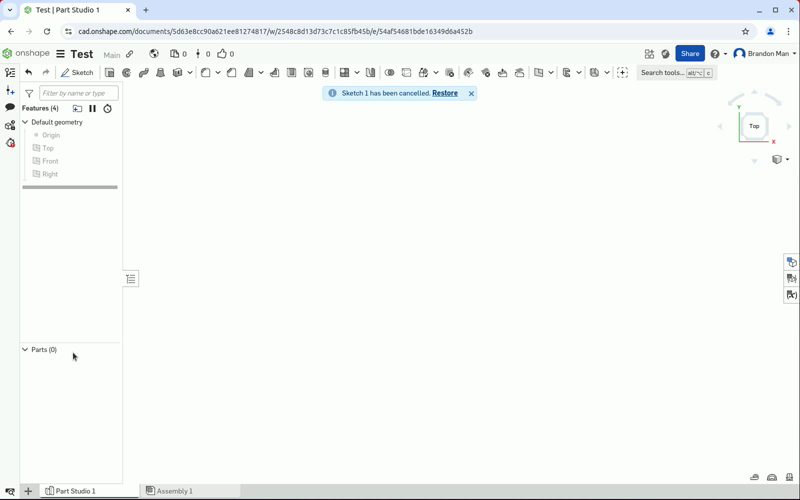
key(space)
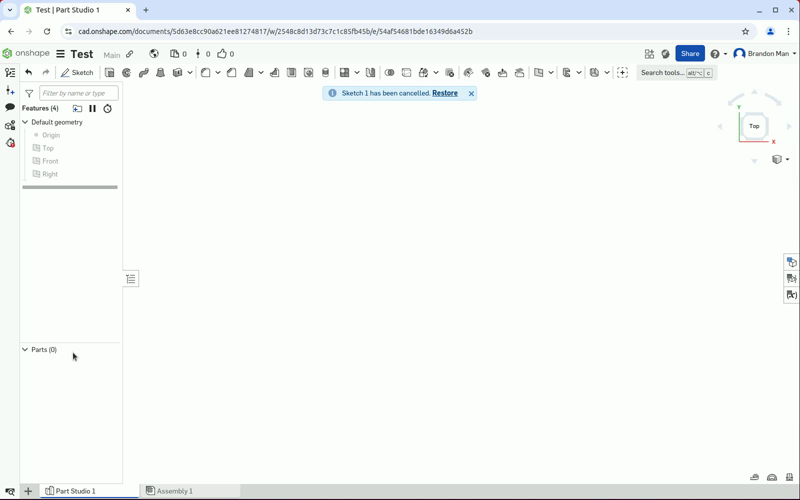
key_down(shift)
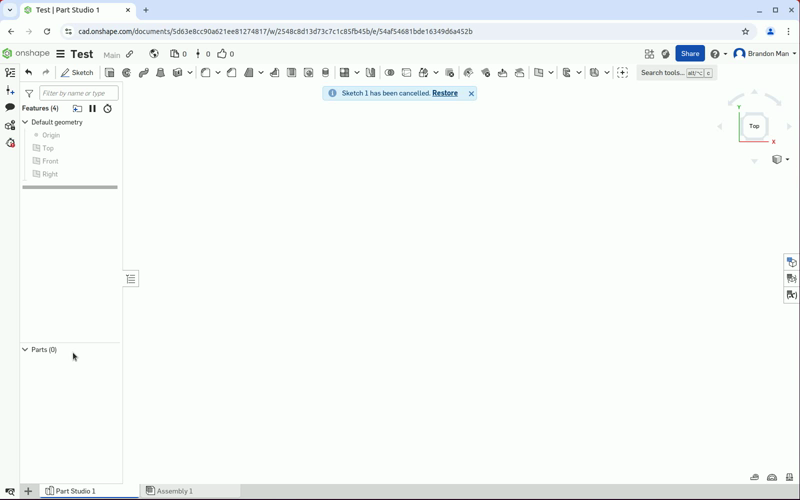
key(up)
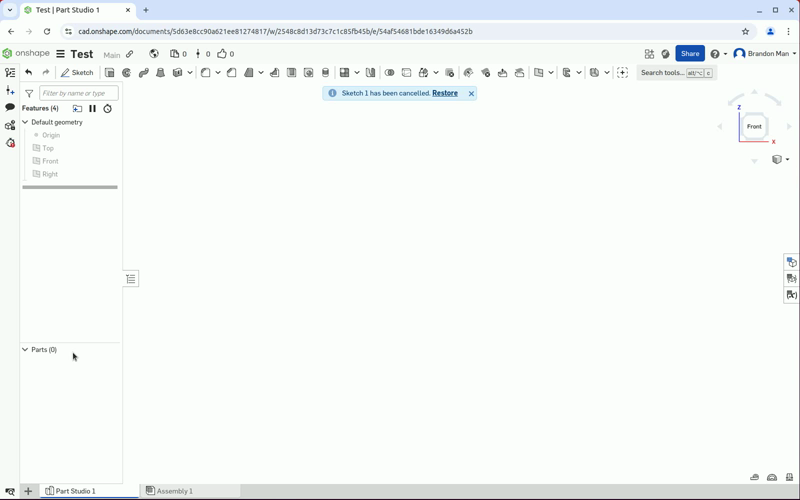
key_up(shift)
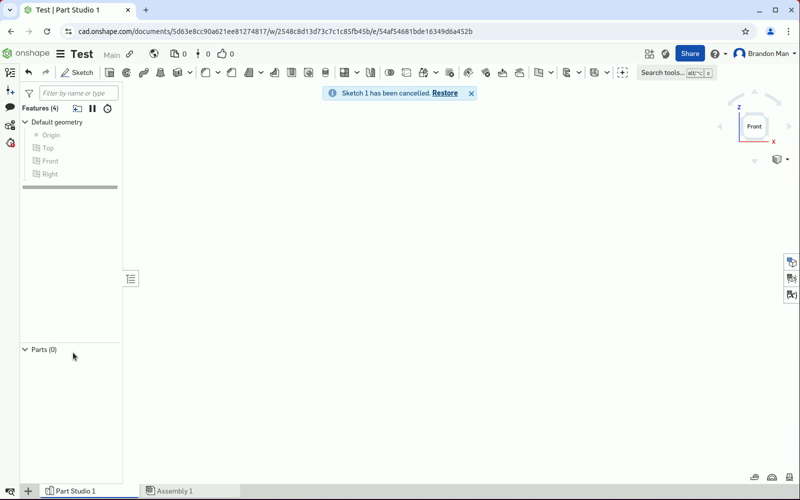
mouse_move(73, 352)
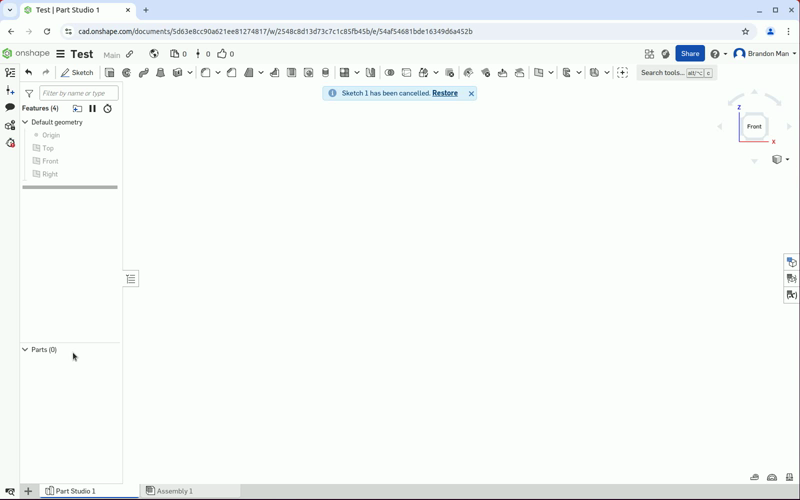
key(shift+y)
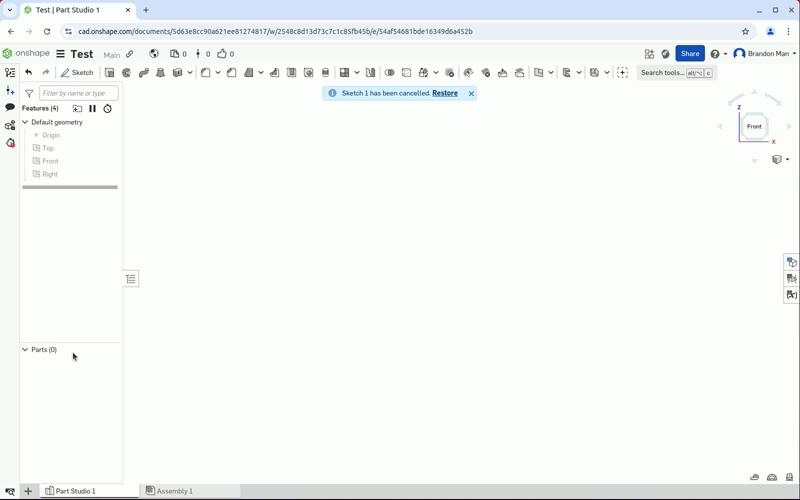
key(shift+s)
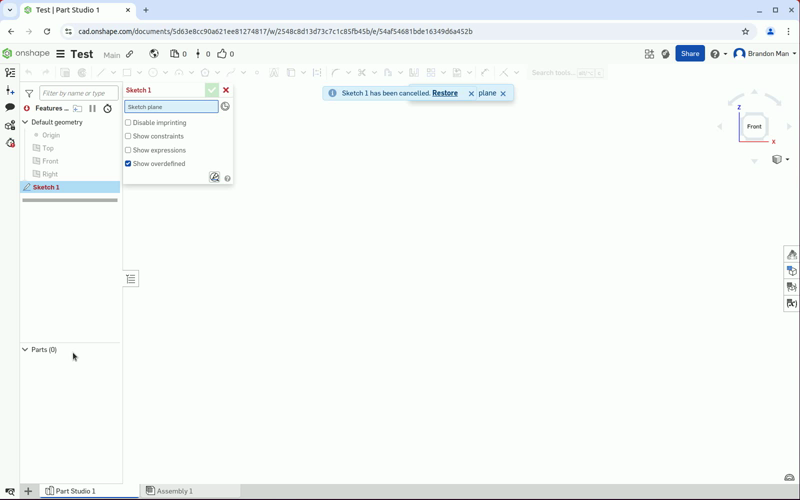
mouse_move(73, 163)
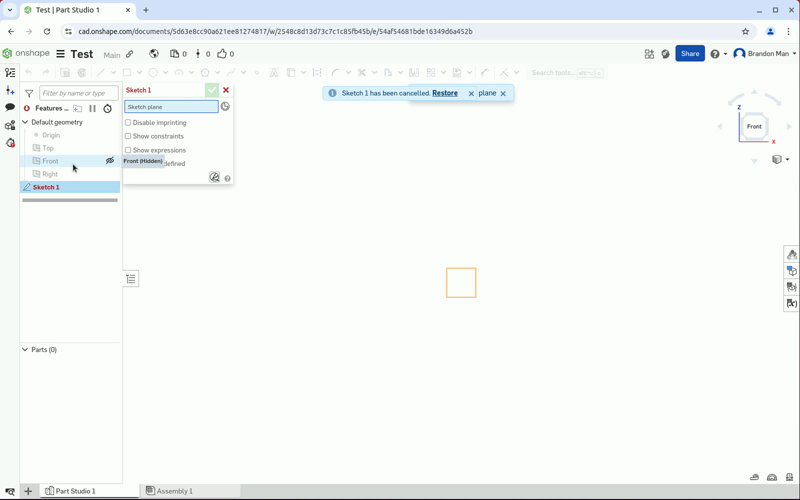
click(73, 163)
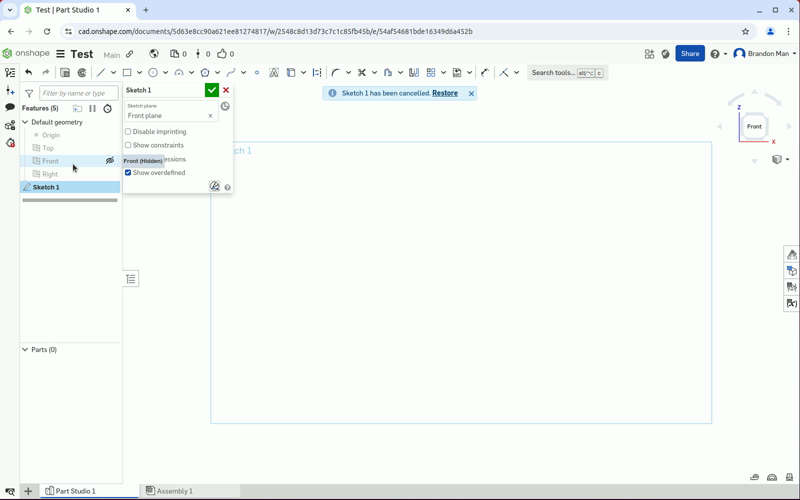
mouse_move(73, 352)
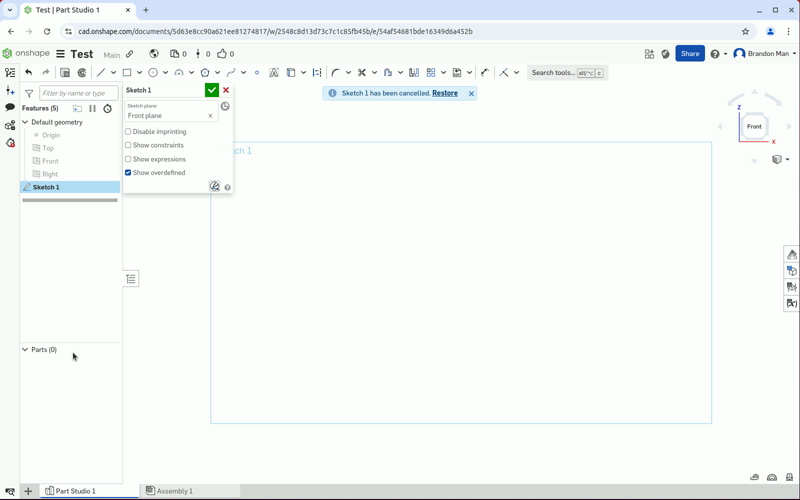
key(y)
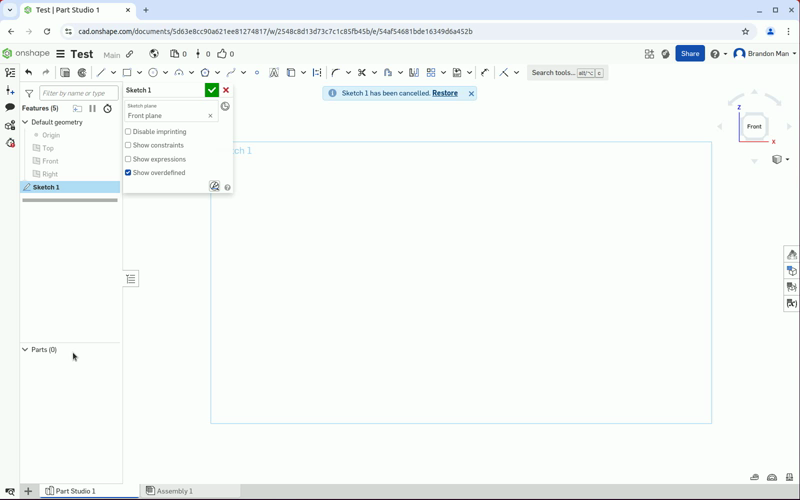
key(l)
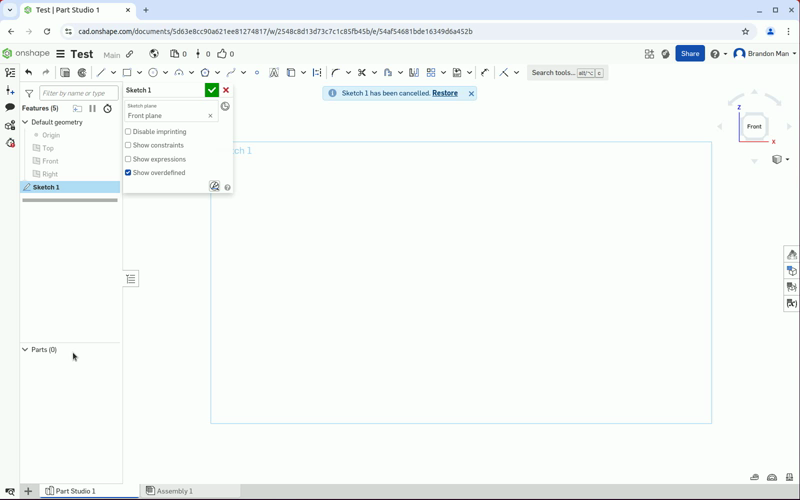
key_down(shift)
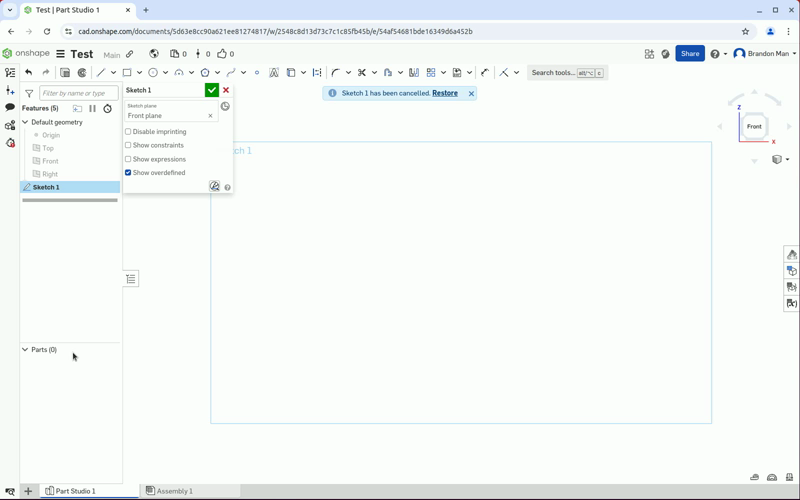
mouse_move(460, 354)
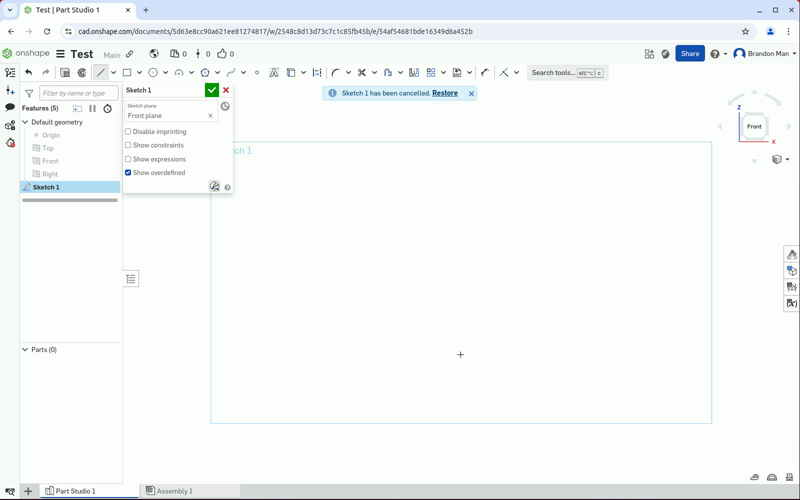
click(460, 354)
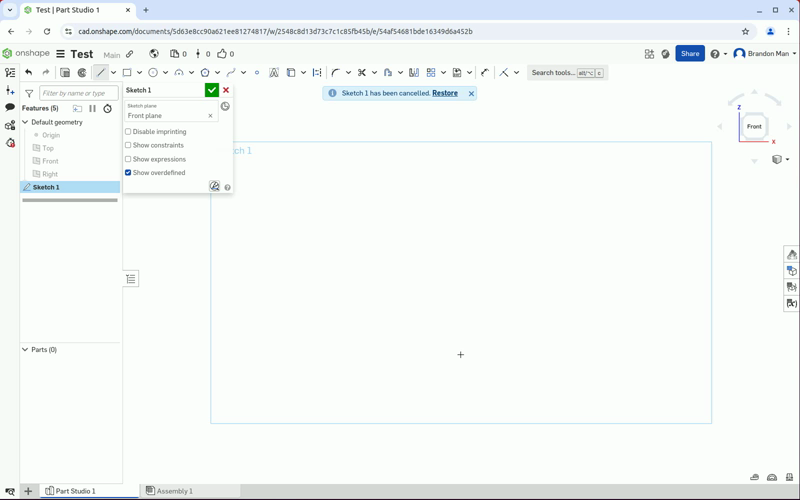
key_up(shift)
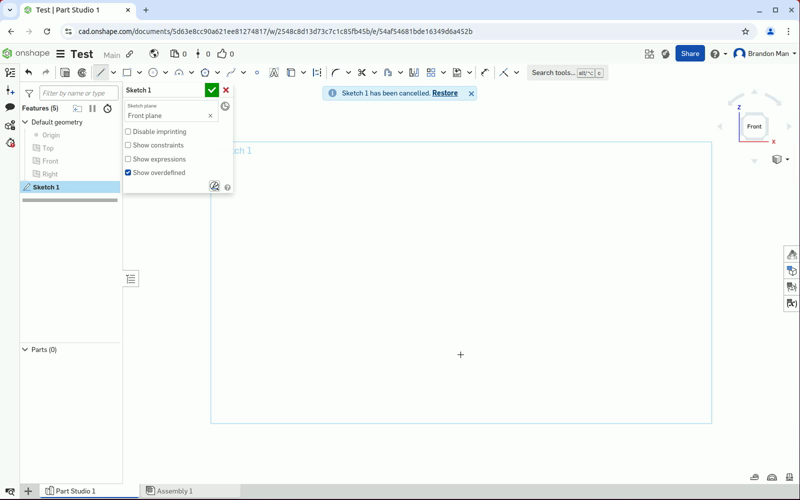
key_down(shift)
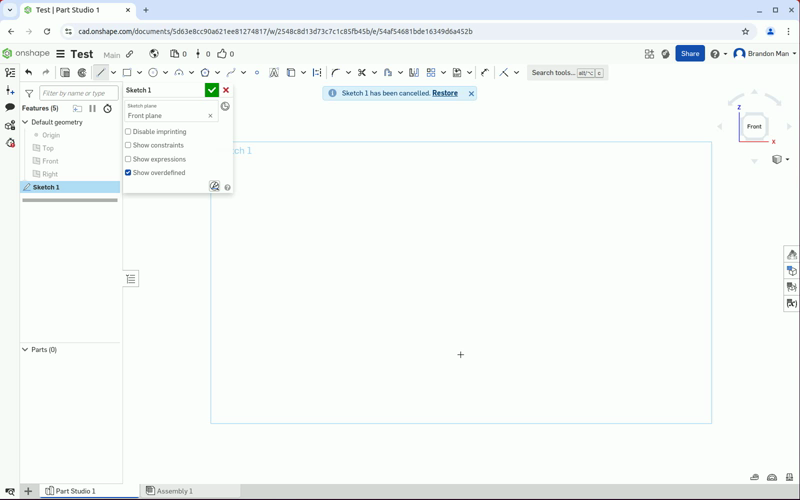
mouse_move(532, 354)
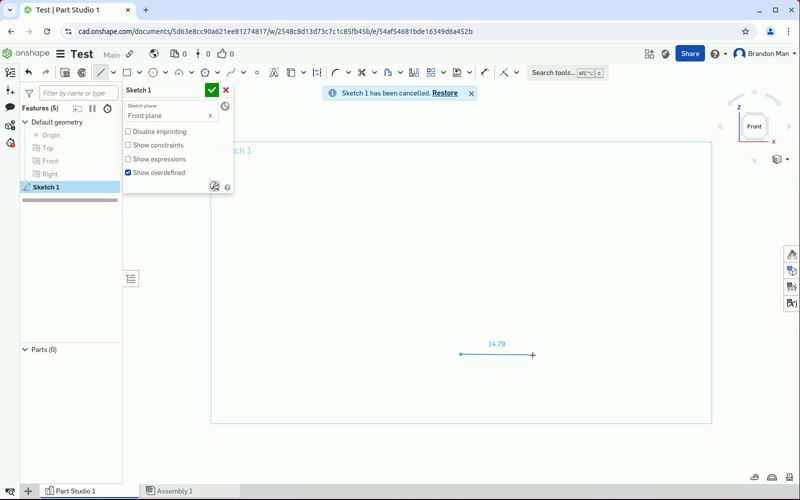
click(532, 354)
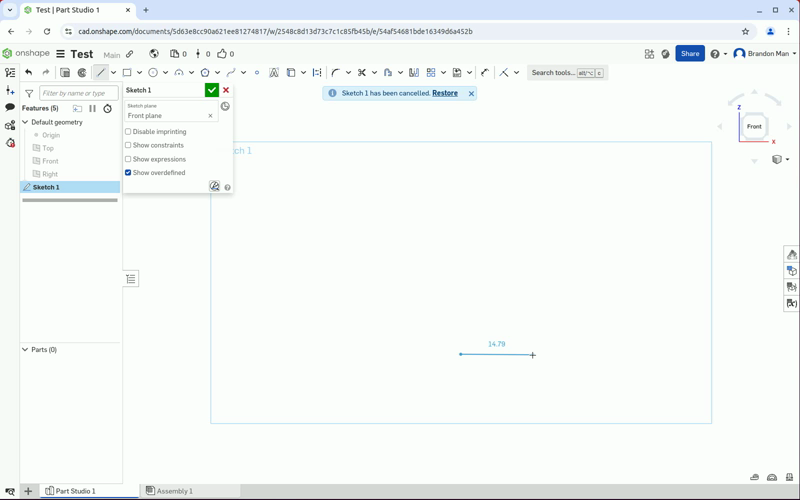
key_up(shift)
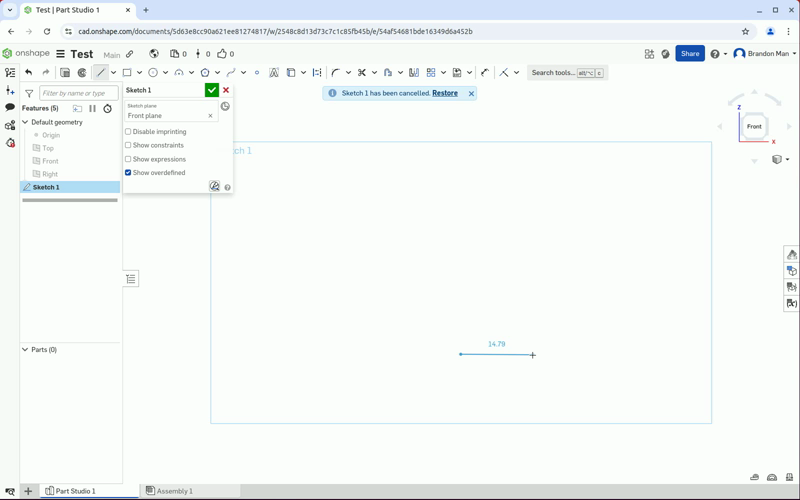
key_down(shift)
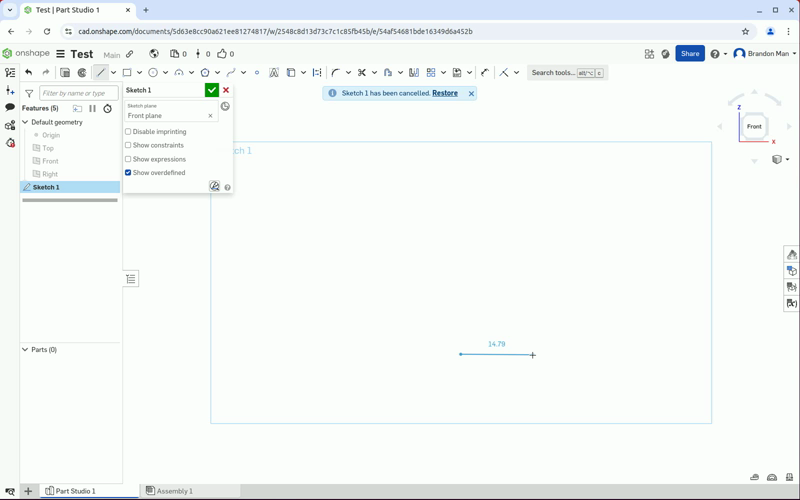
mouse_move(532, 282)
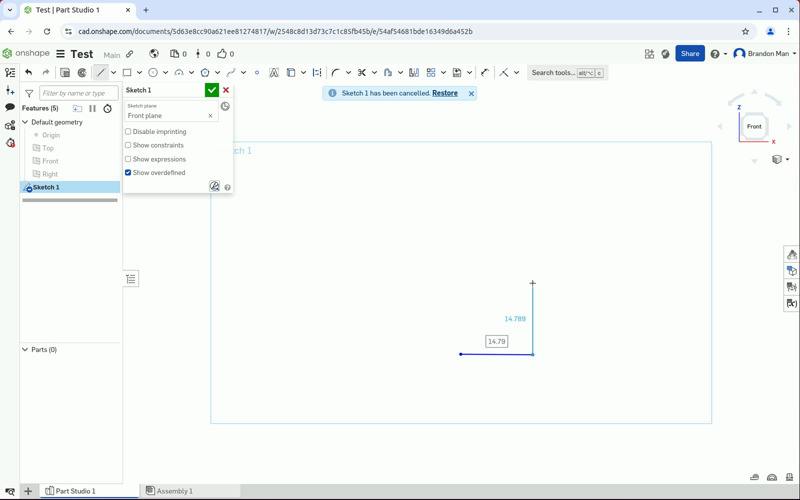
click(532, 282)
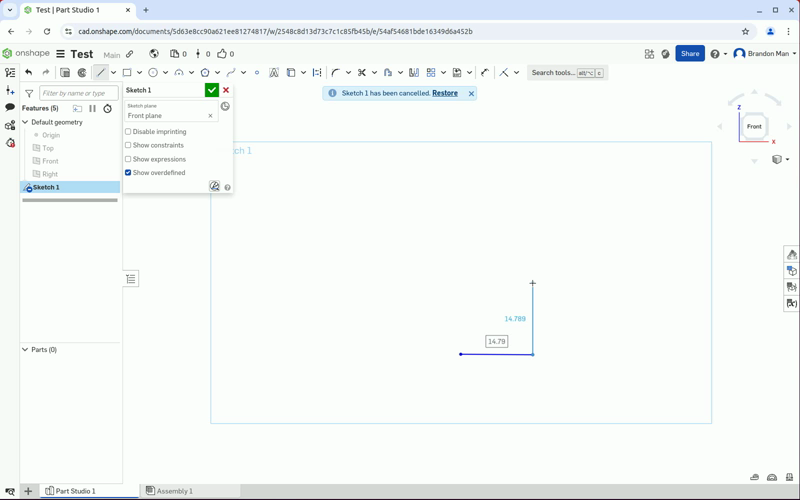
key_up(shift)
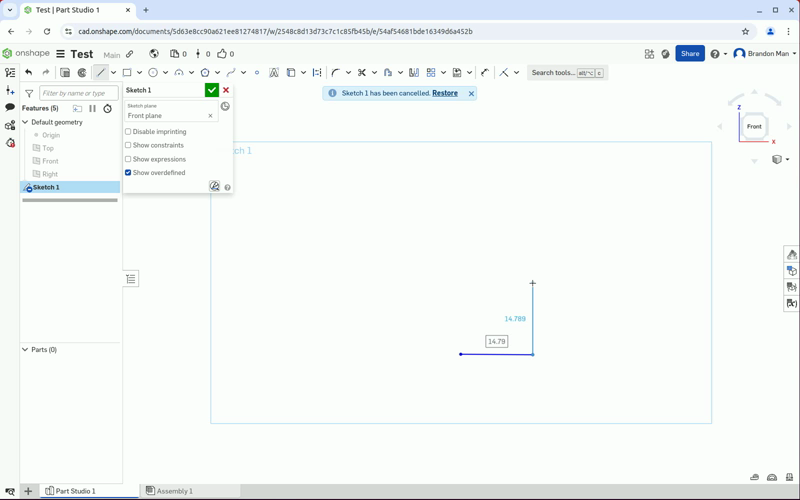
key_down(shift)
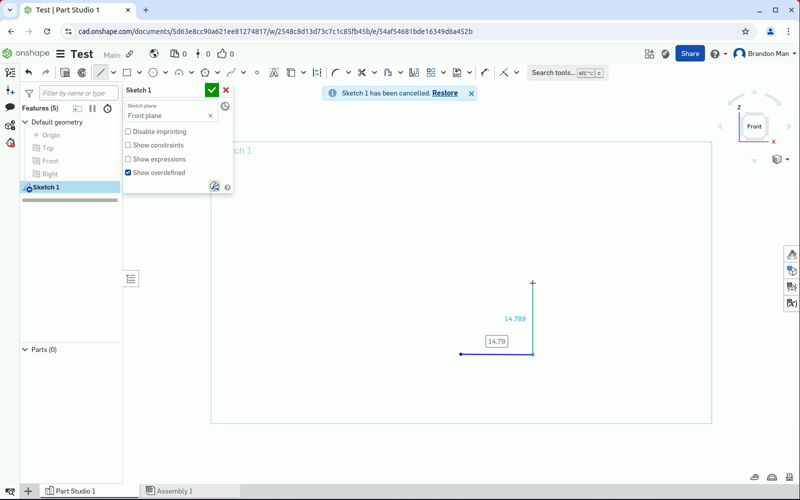
mouse_move(460, 282)
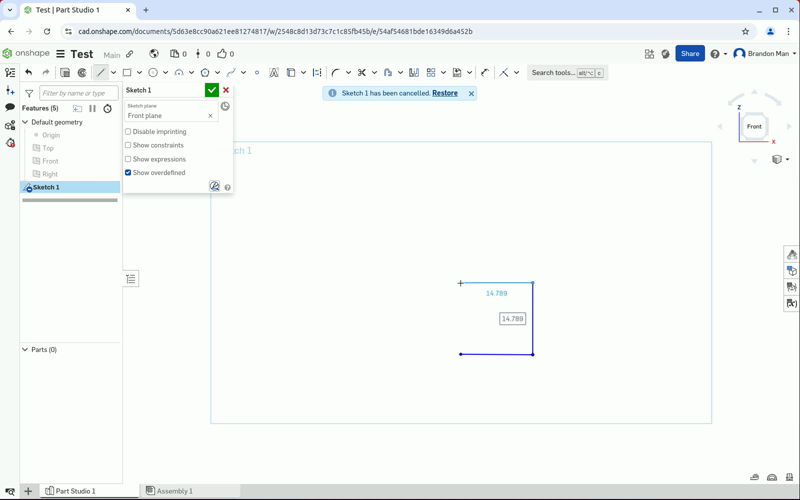
click(460, 282)
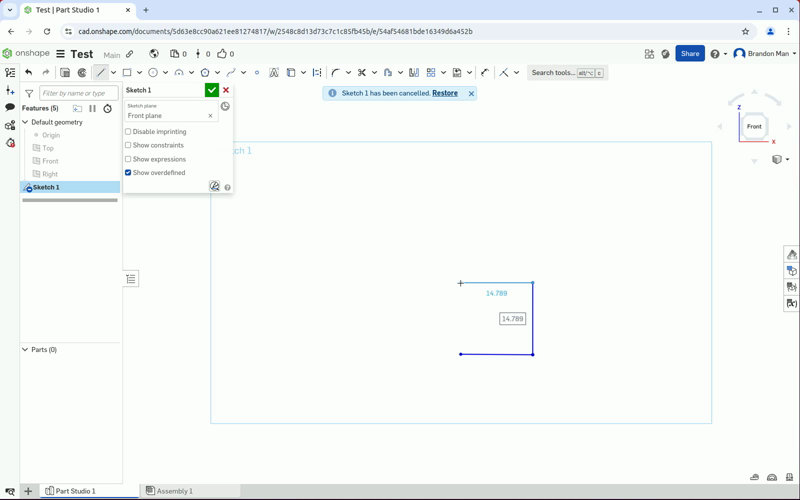
key_up(shift)
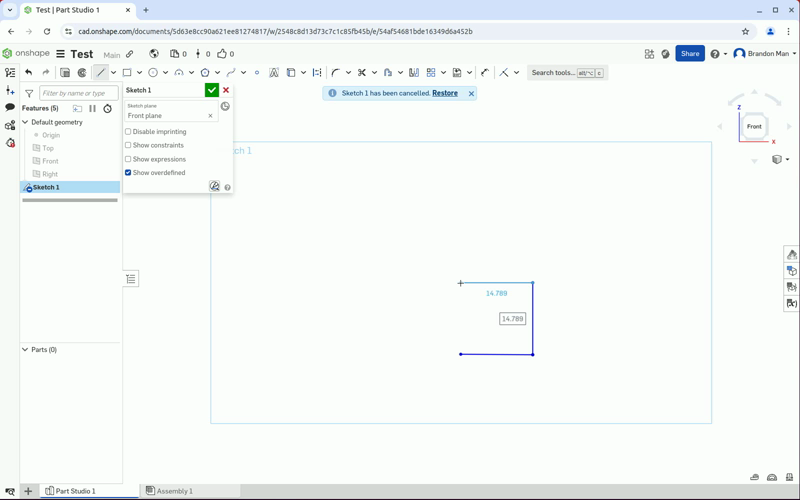
key_down(shift)
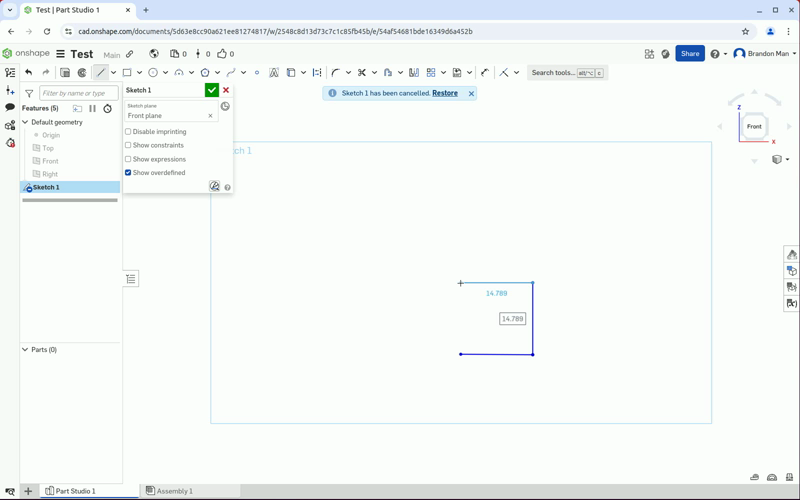
mouse_move(460, 354)
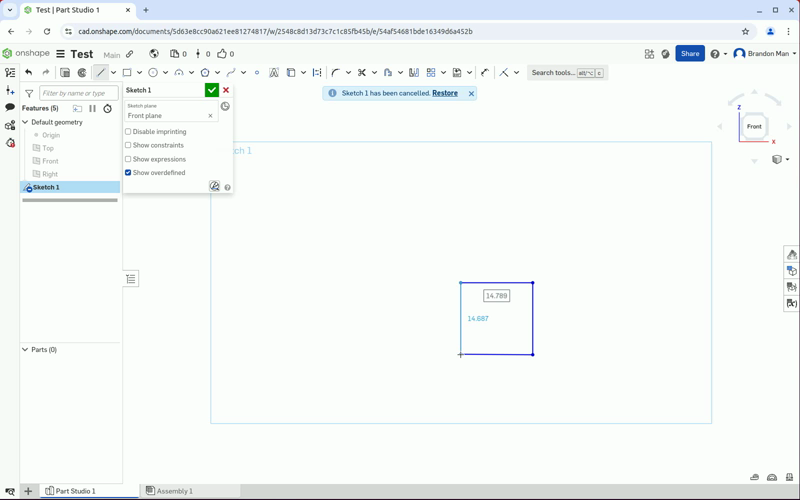
key_up(shift)
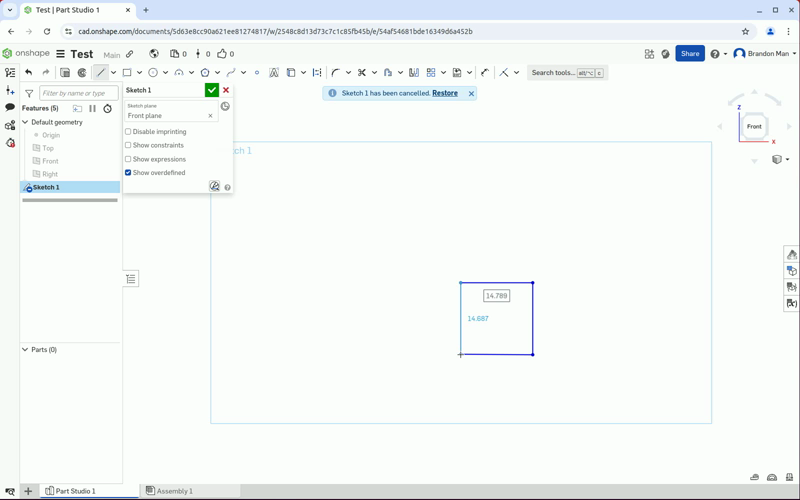
click(460, 354)
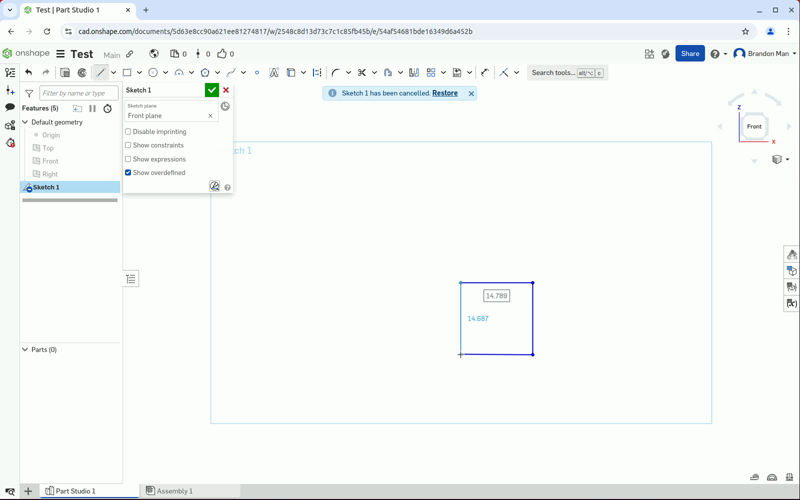
key(esc)
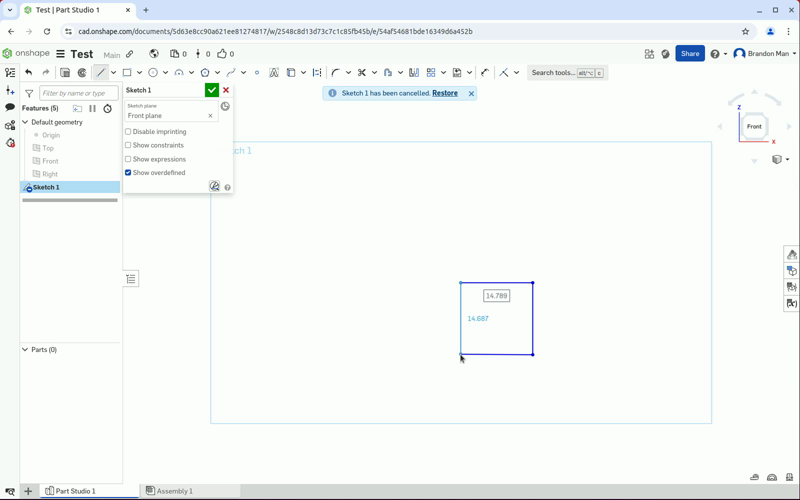
mouse_move(496, 334)
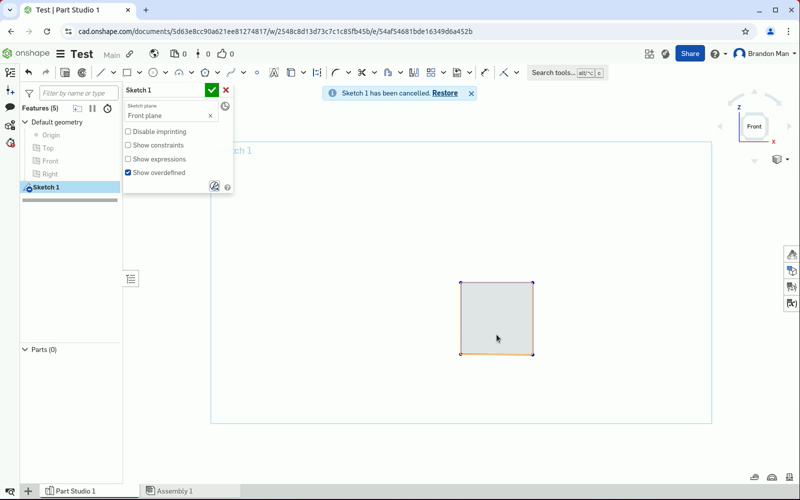
click(496, 334)
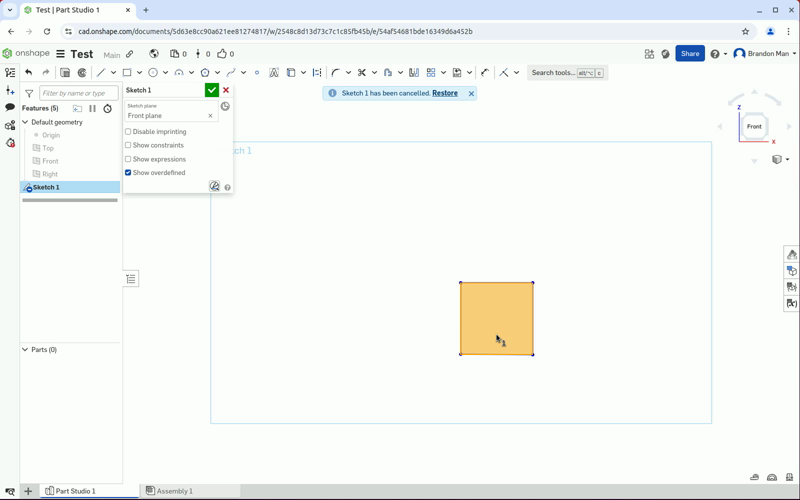
mouse_move(73, 352)
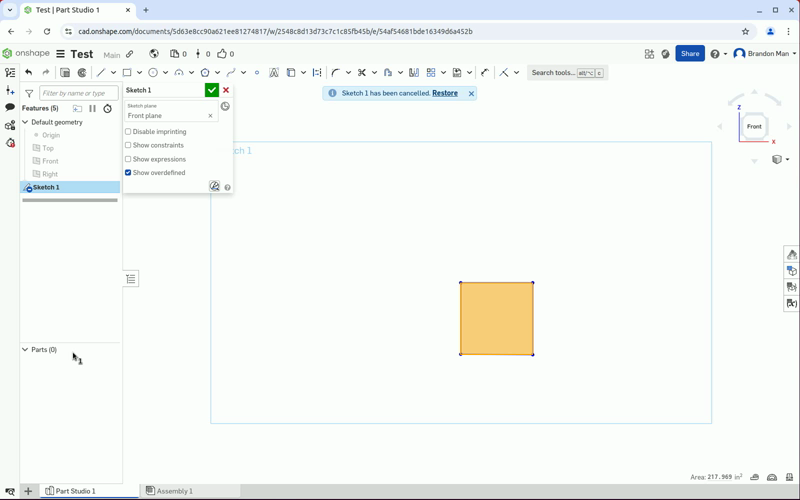
key(shift+y)
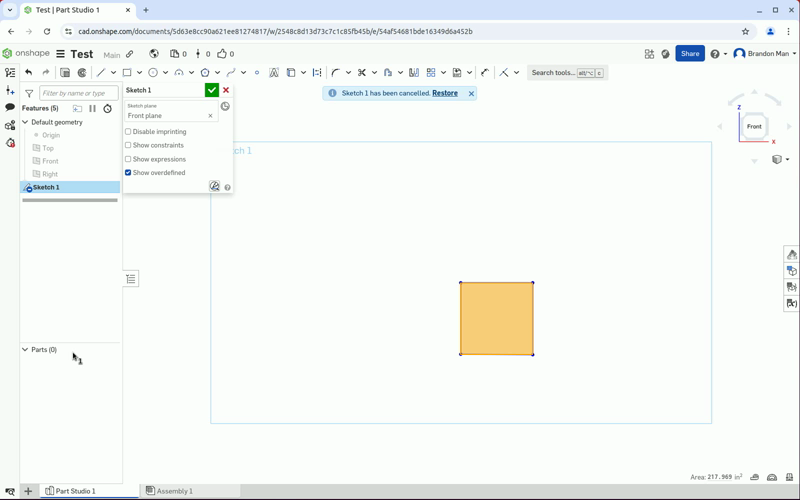
key(shift+e)
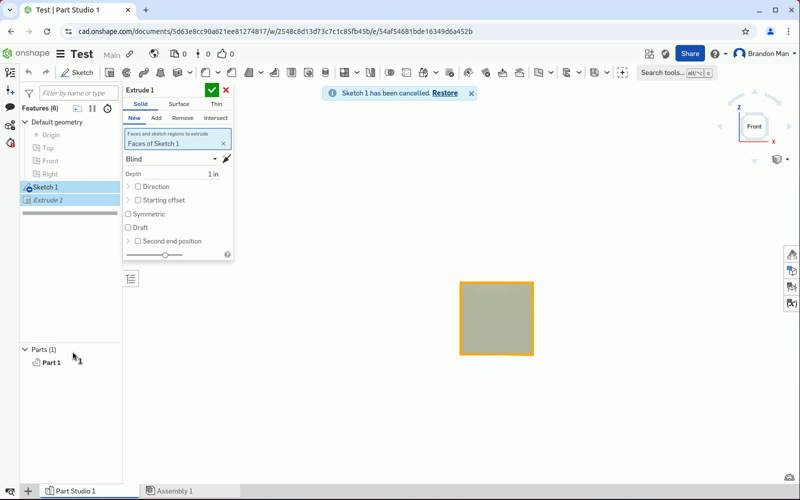
mouse_move(143, 106)
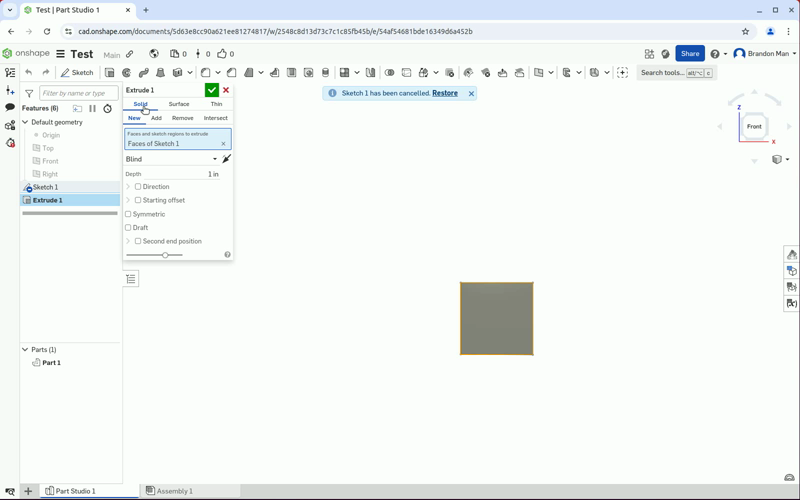
click(143, 106)
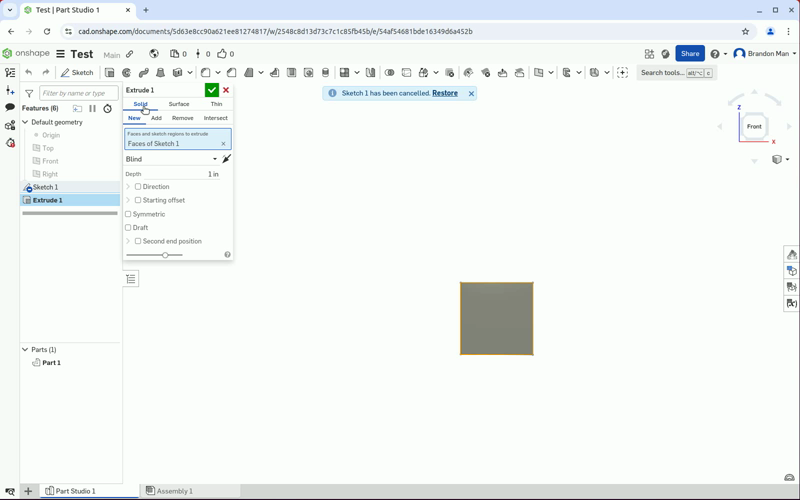
mouse_move(137, 120)
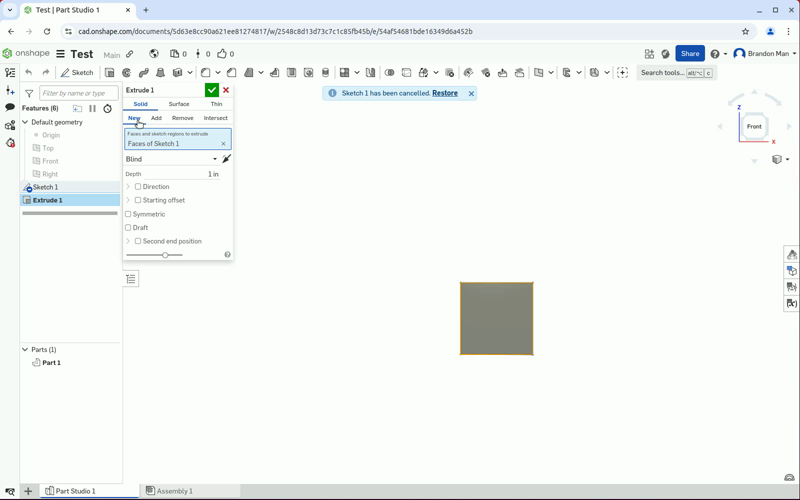
click(137, 120)
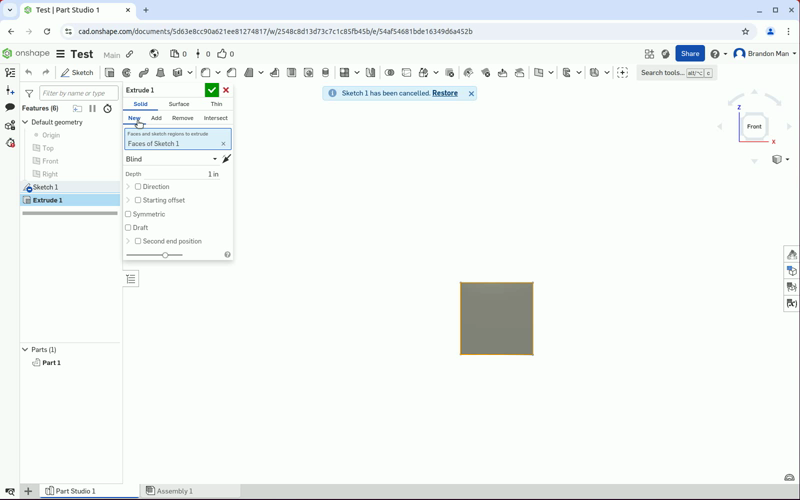
key(tab, 4)
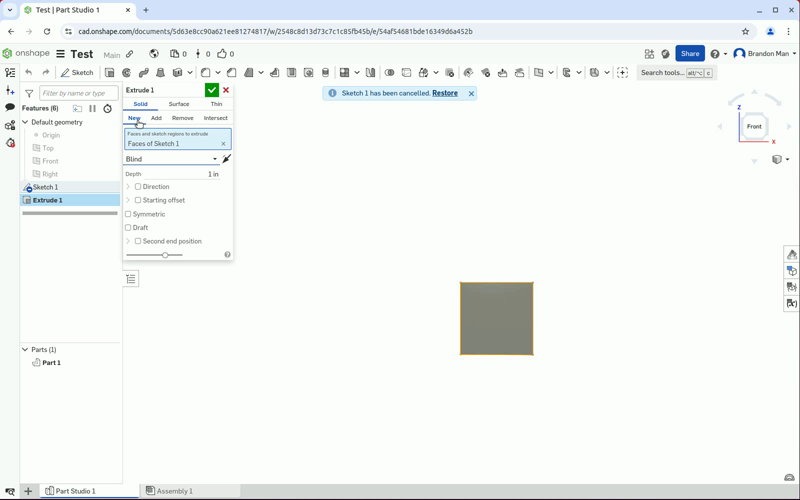
text(2.407)
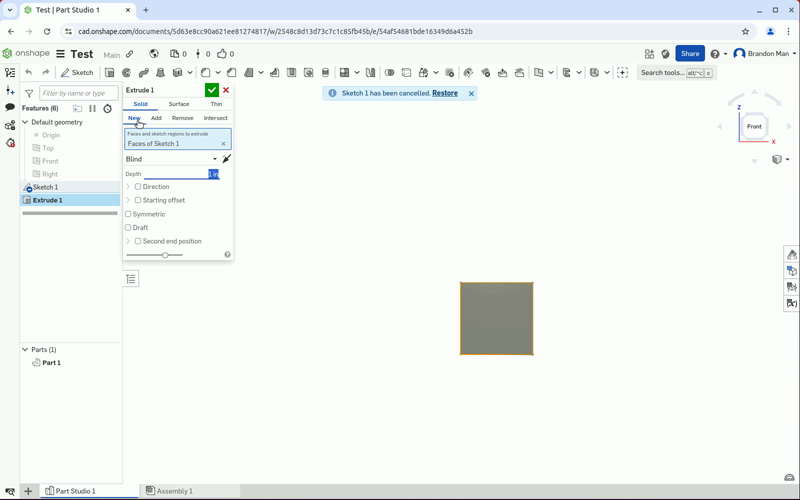
key(enter)
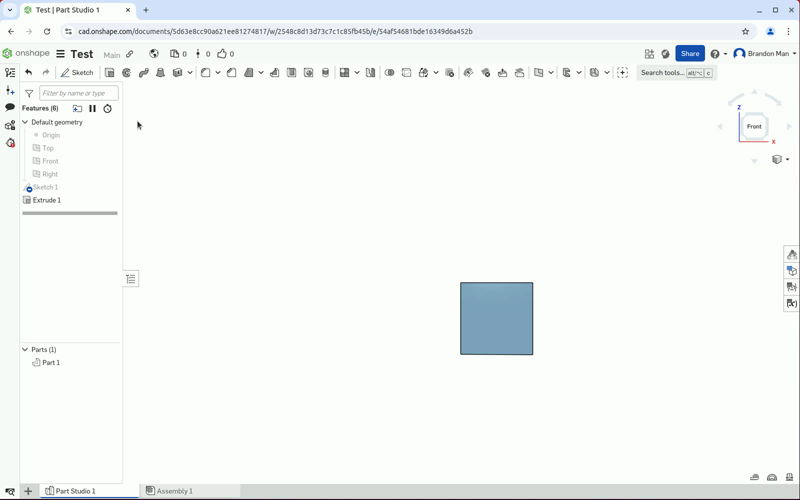
key(shift+h)
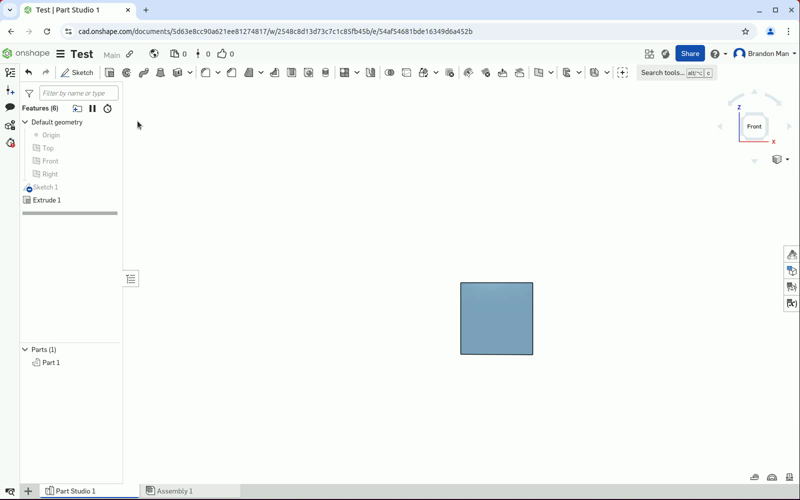
key(shift+h)
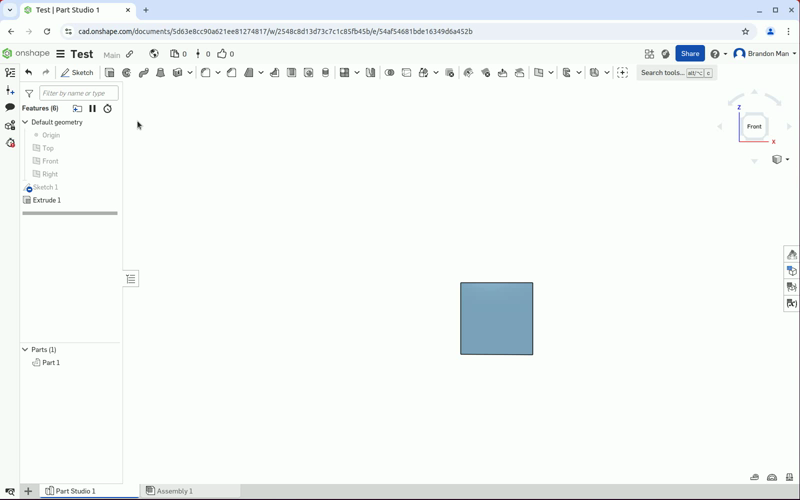
mouse_move(73, 189)
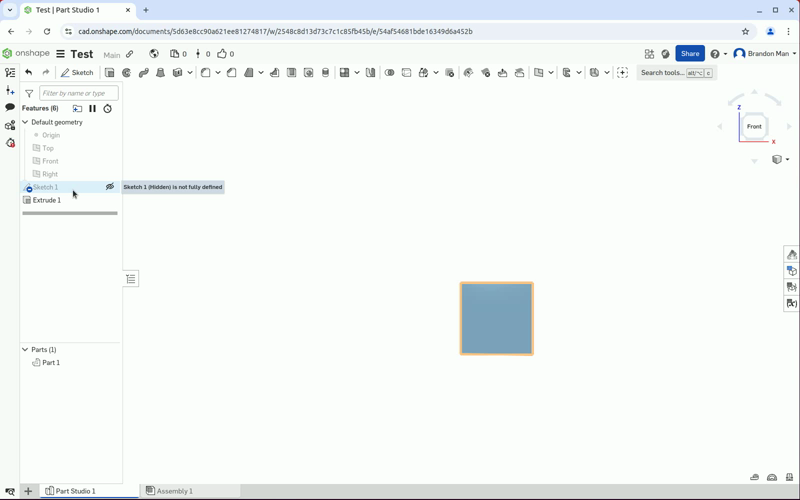
click(73, 189)
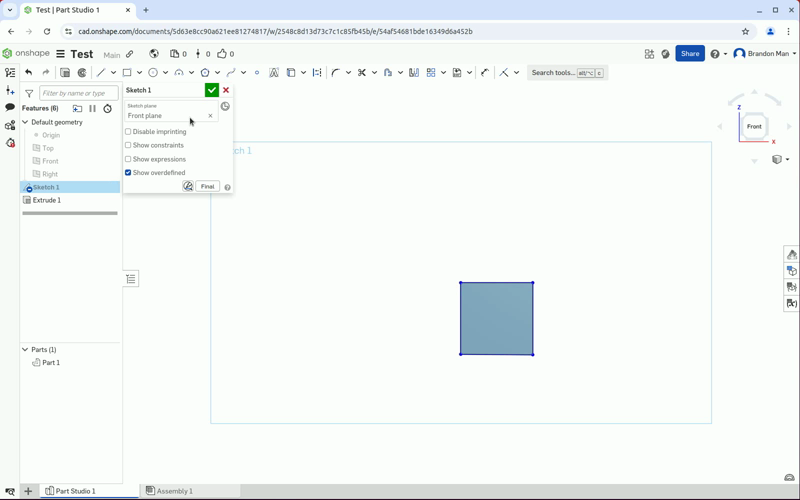
mouse_move(229, 92)
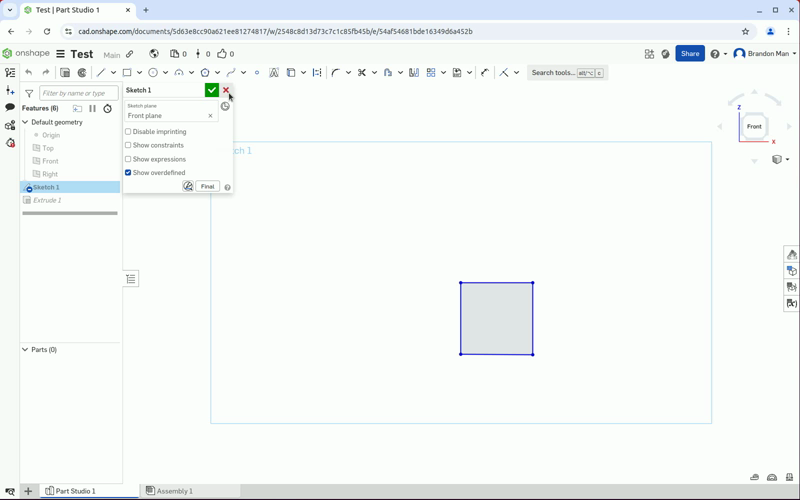
click(229, 92)
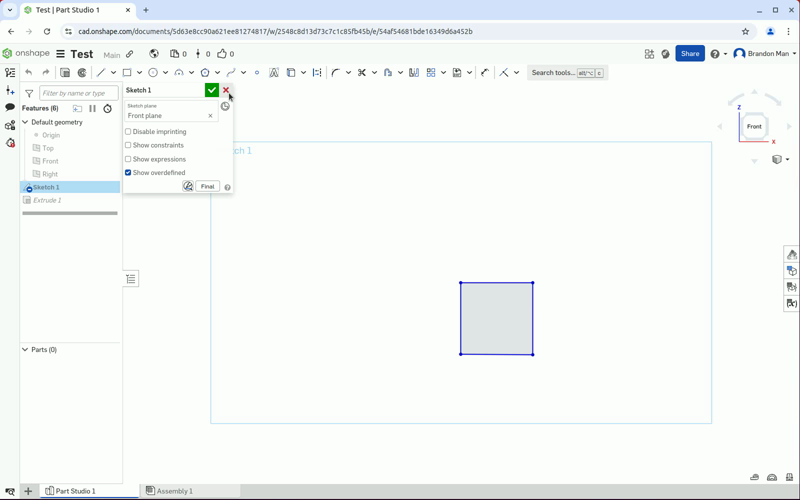
key(shift+s)
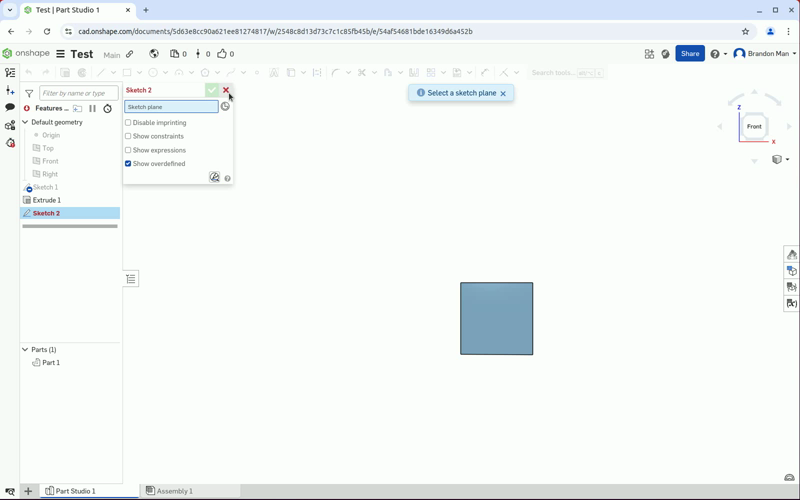
mouse_move(73, 163)
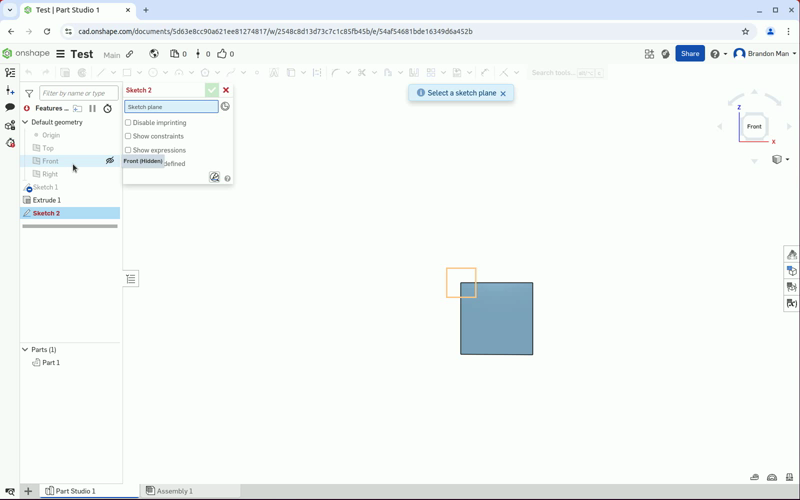
click(73, 163)
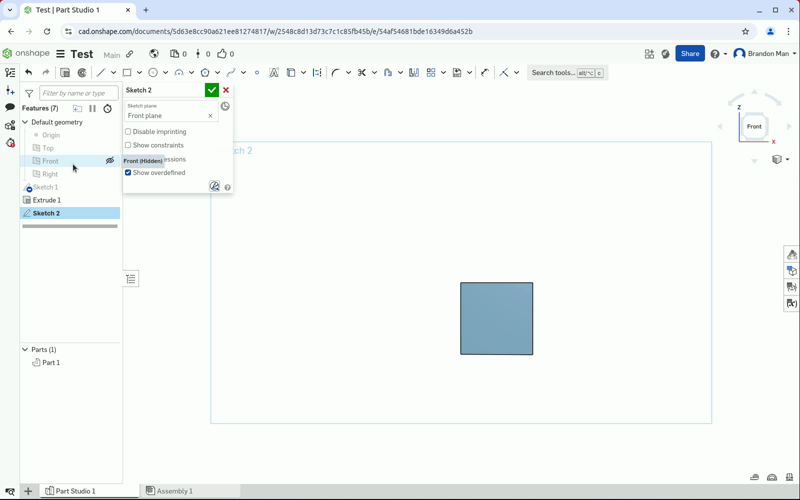
mouse_move(73, 352)
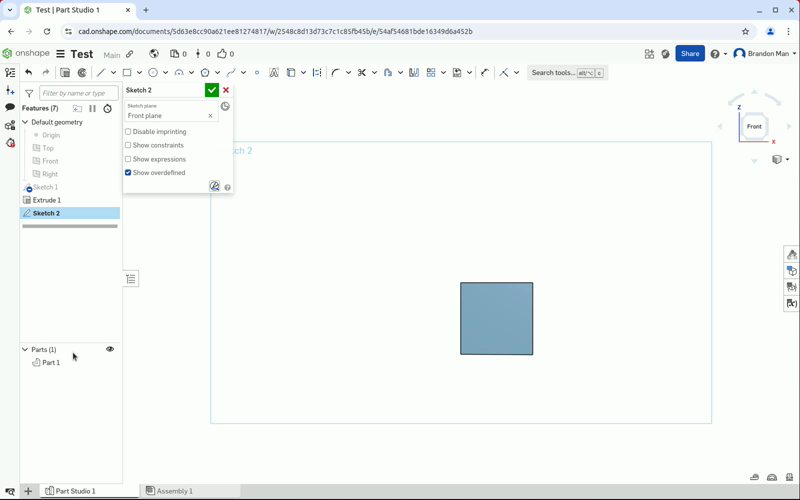
key(y)
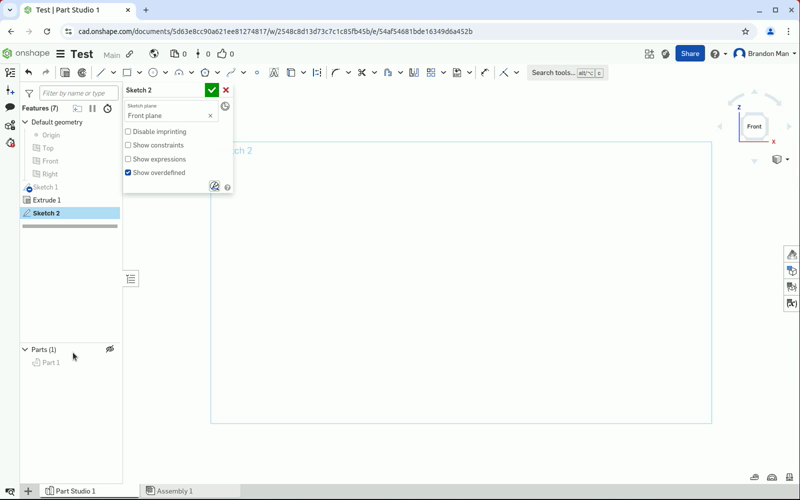
key(l)
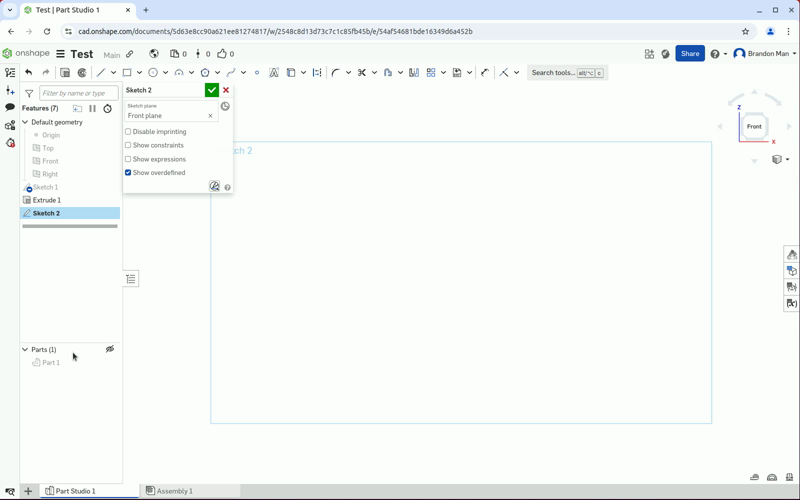
key_down(shift)
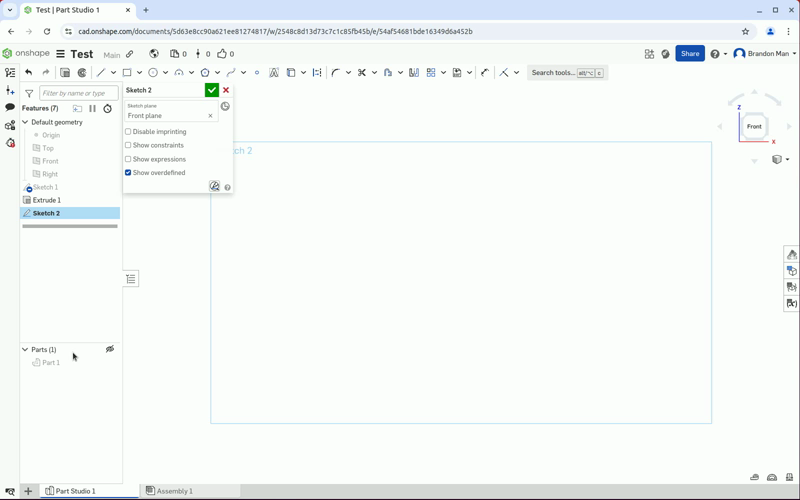
mouse_move(489, 295)
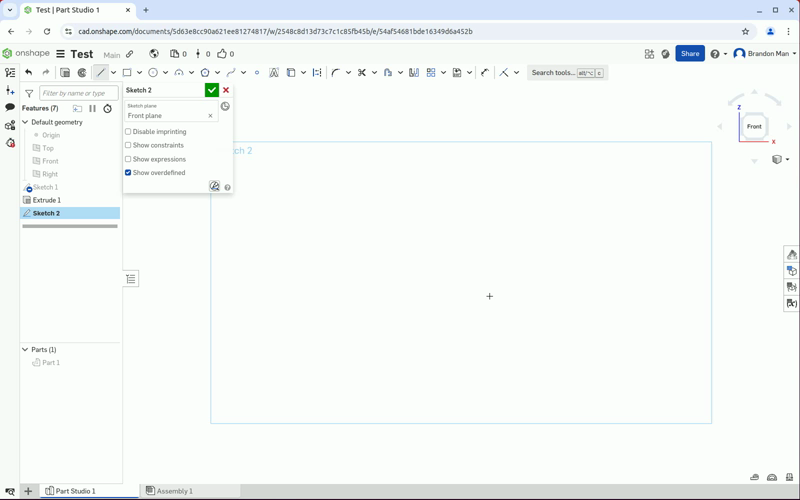
click(489, 295)
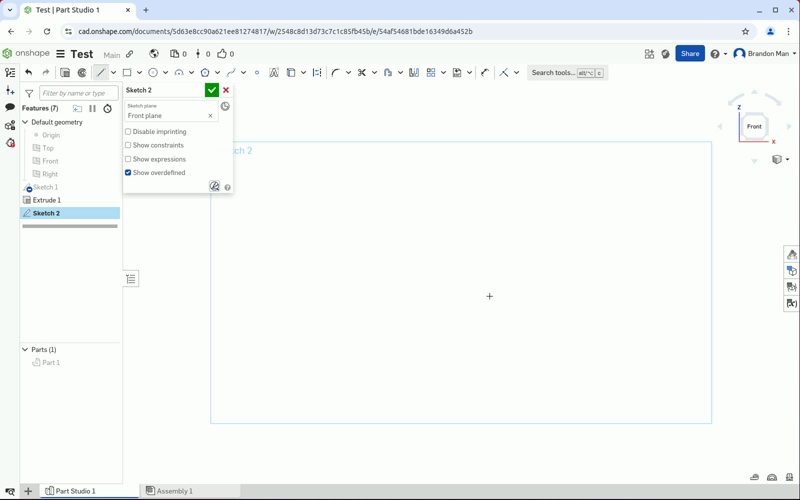
key_up(shift)
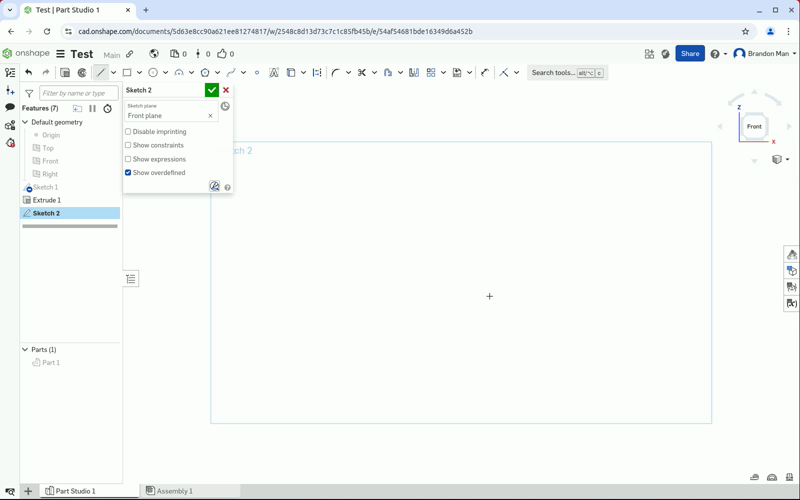
key_down(shift)
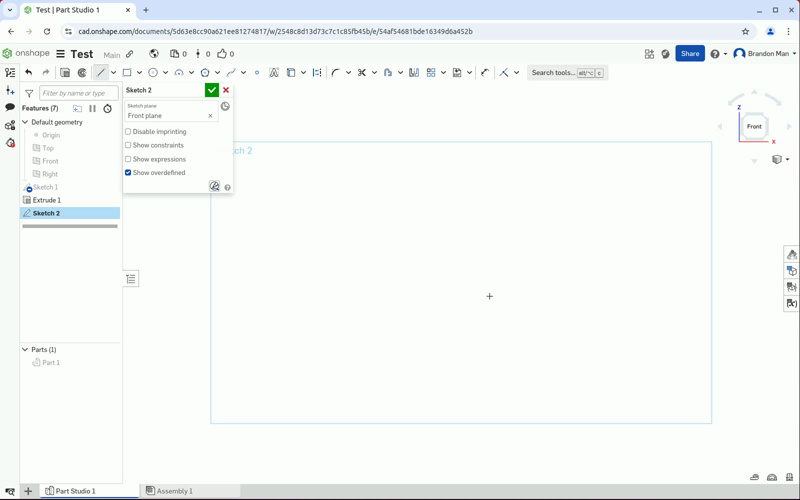
mouse_move(519, 295)
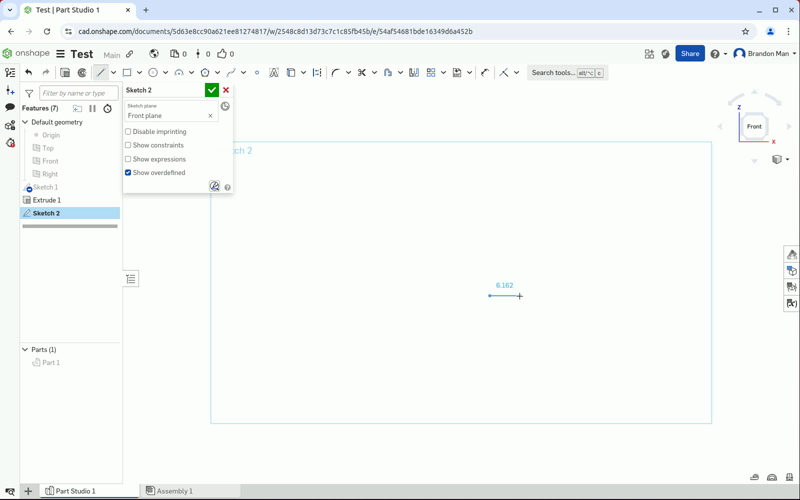
mouse_move(505, 295)
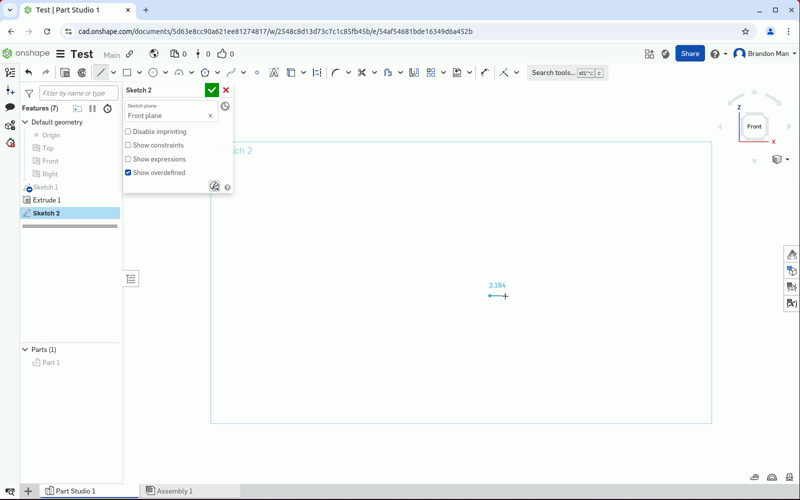
click(505, 295)
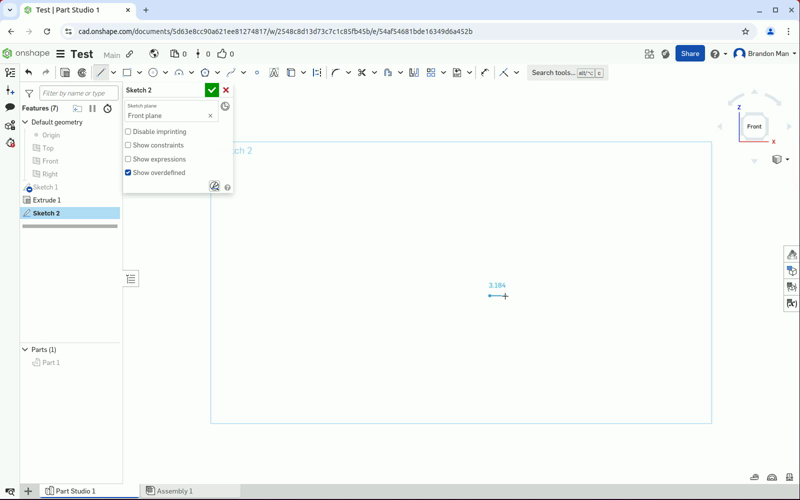
key_up(shift)
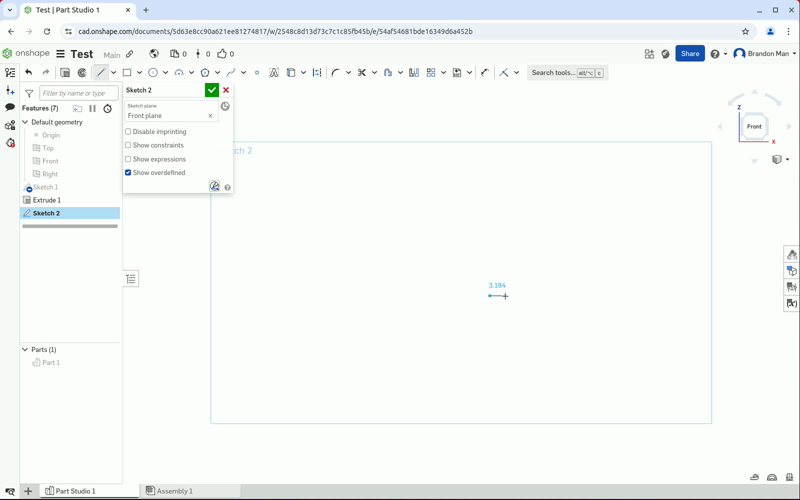
key_down(shift)
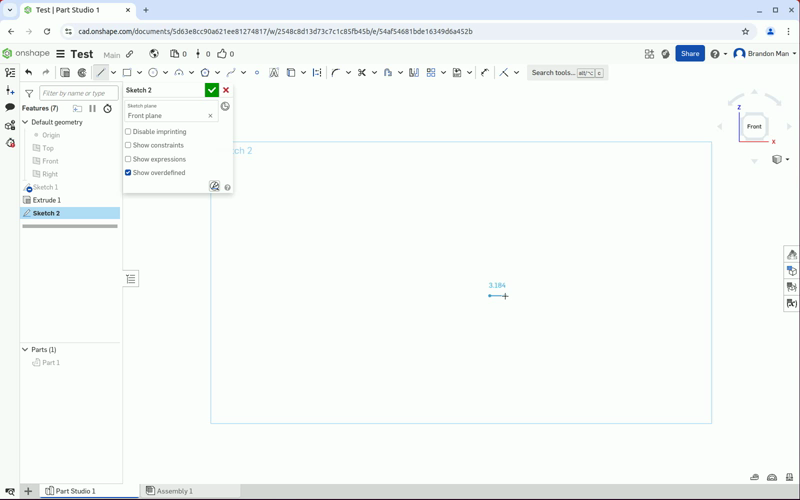
mouse_move(535, 295)
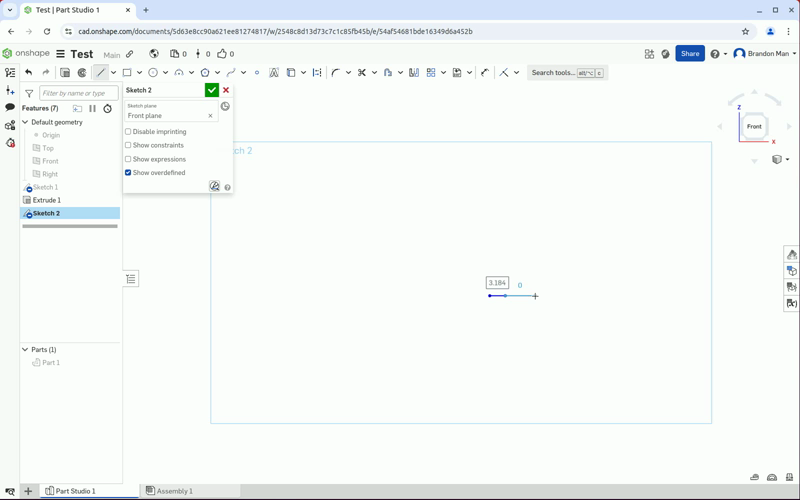
mouse_move(505, 281)
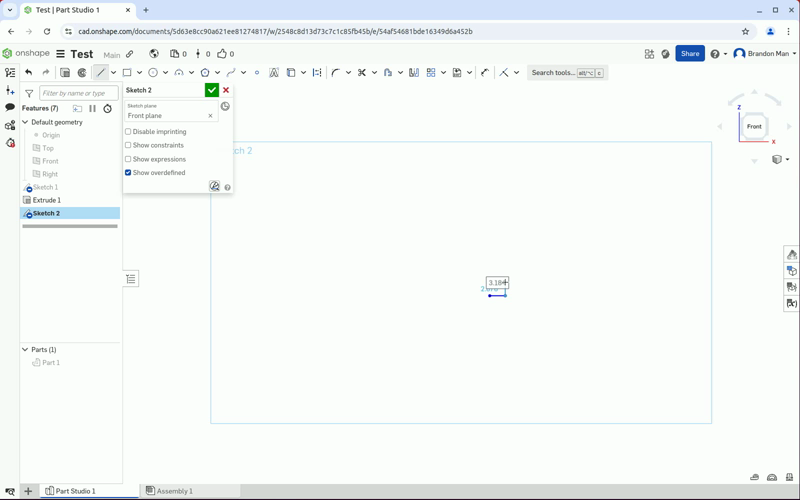
click(505, 281)
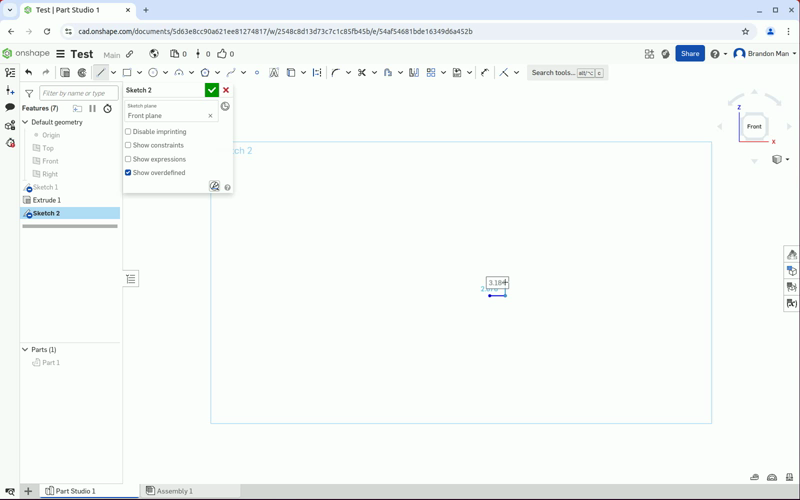
key_up(shift)
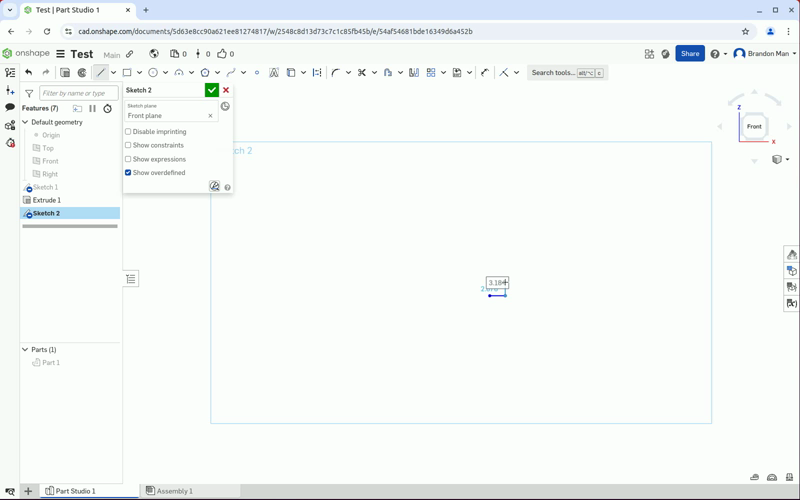
key_down(shift)
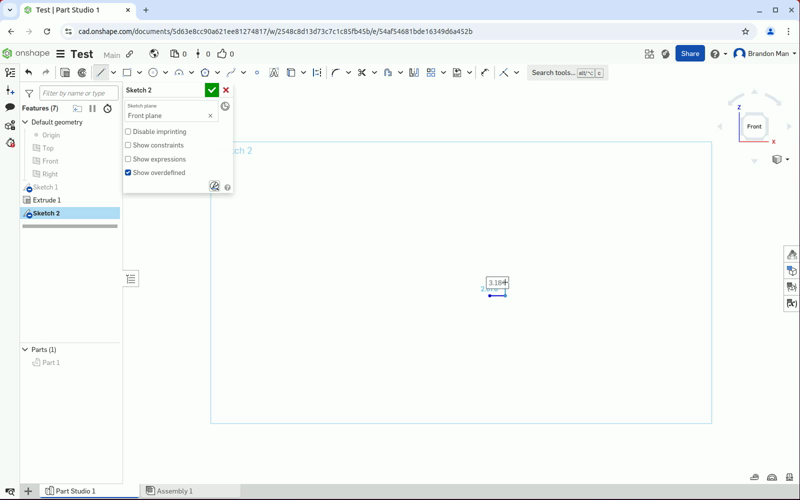
mouse_move(535, 281)
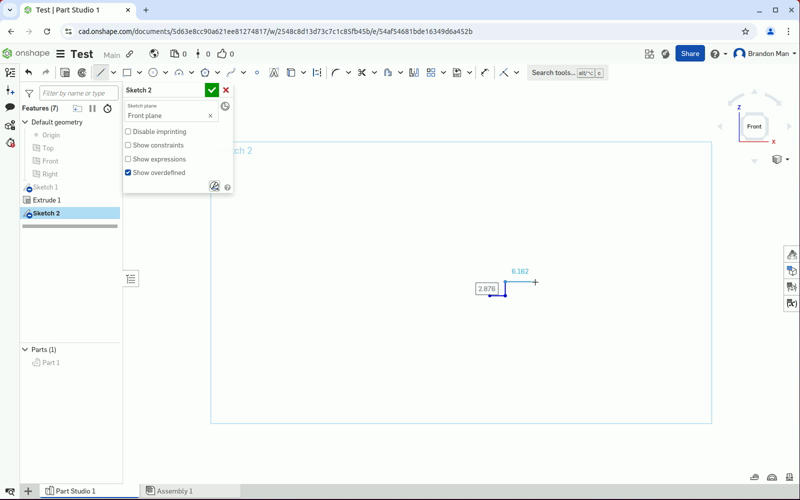
mouse_move(489, 281)
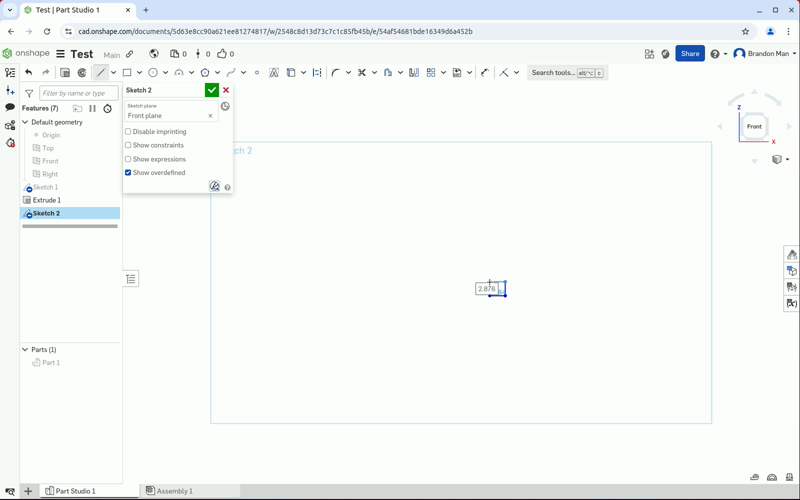
click(489, 281)
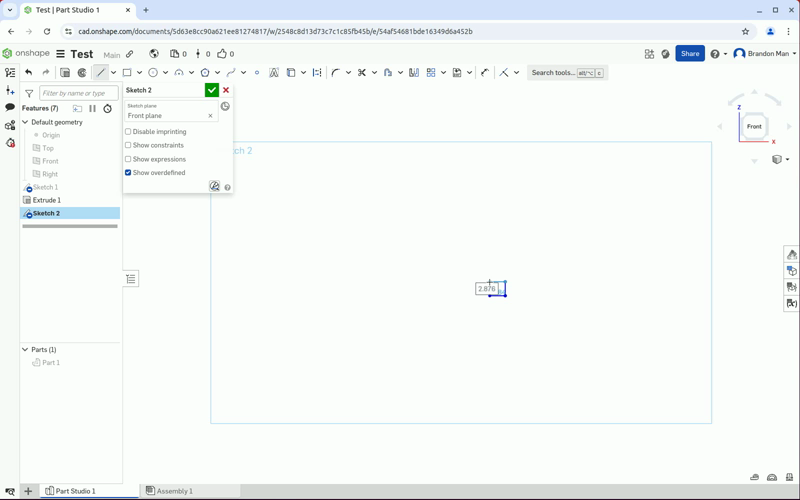
key_up(shift)
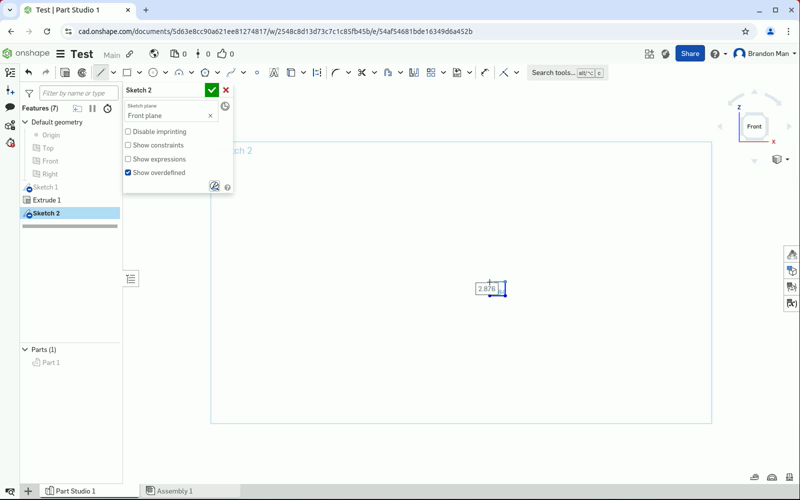
mouse_move(519, 281)
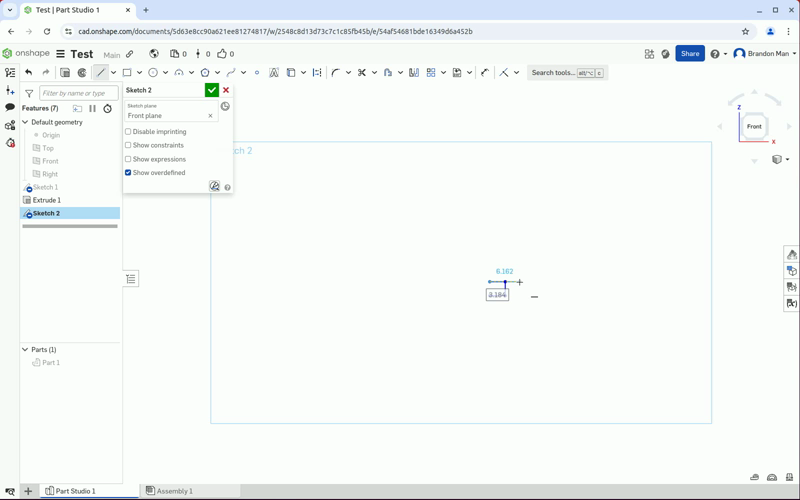
key_down(shift)
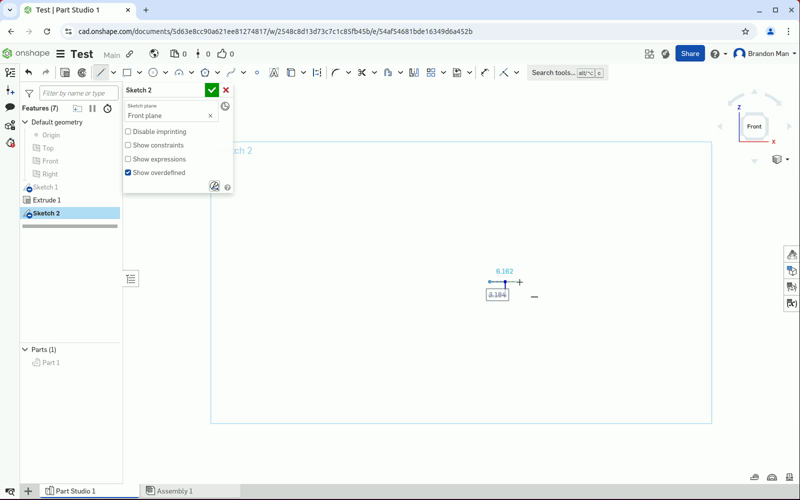
mouse_move(489, 295)
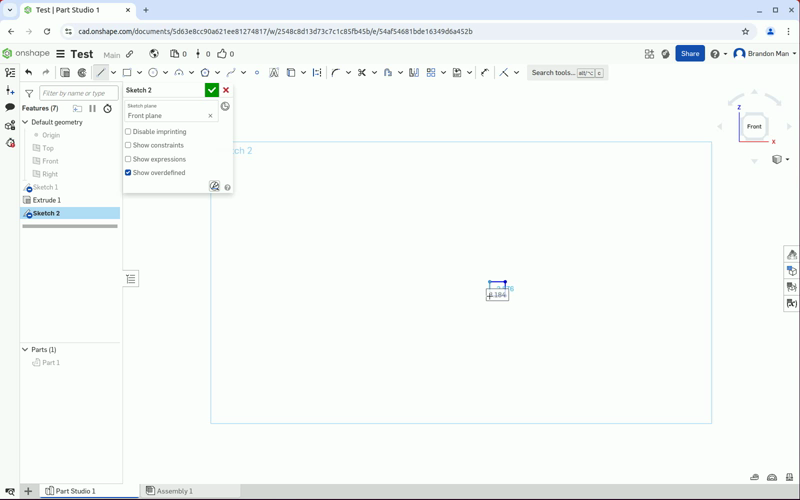
key_up(shift)
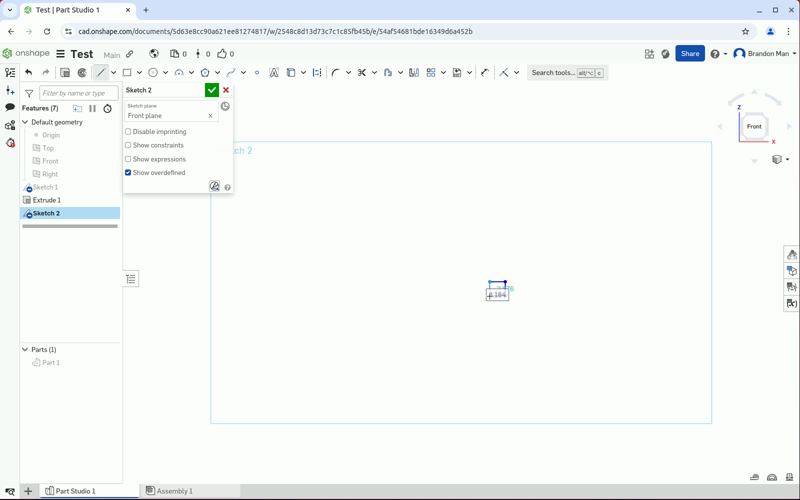
click(489, 295)
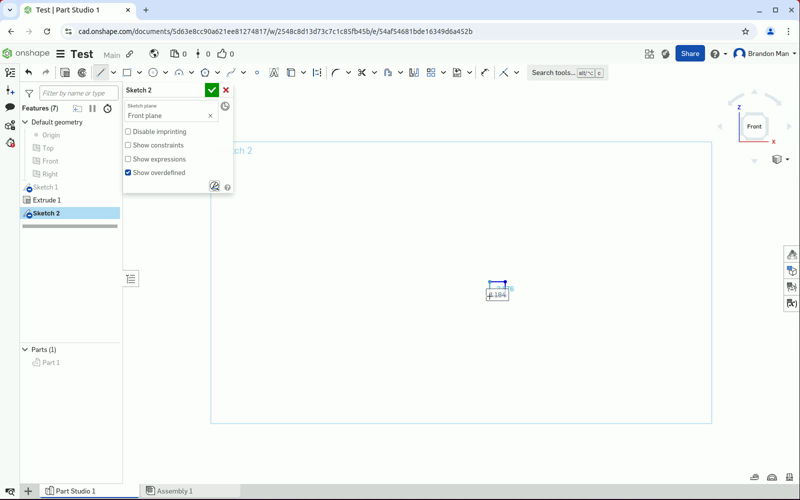
key(esc)
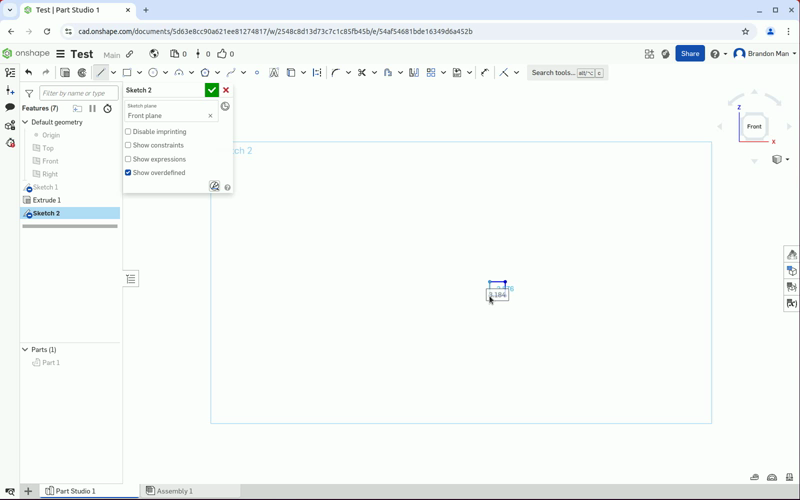
mouse_move(504, 282)
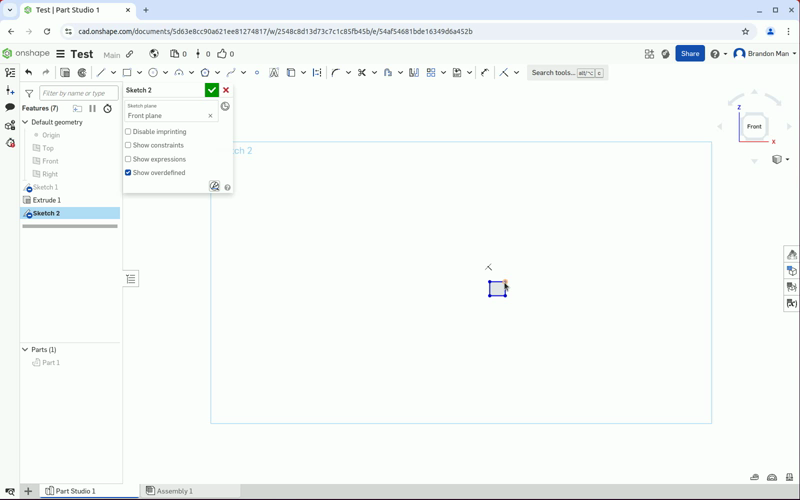
scroll(6)
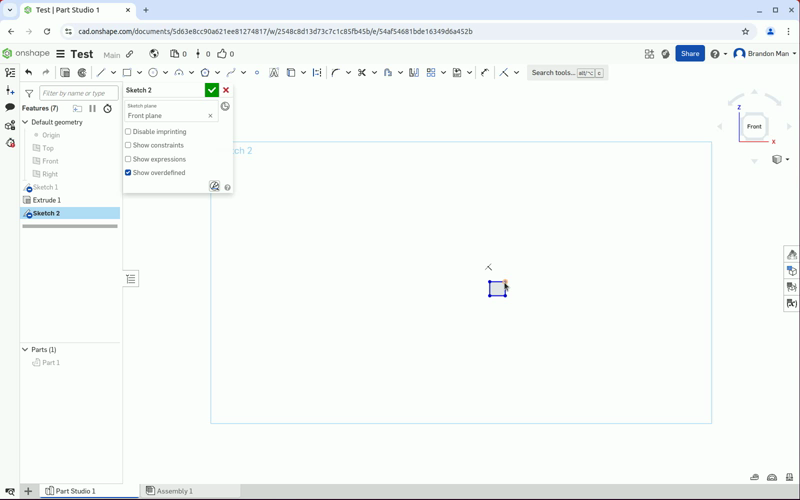
scroll(6)
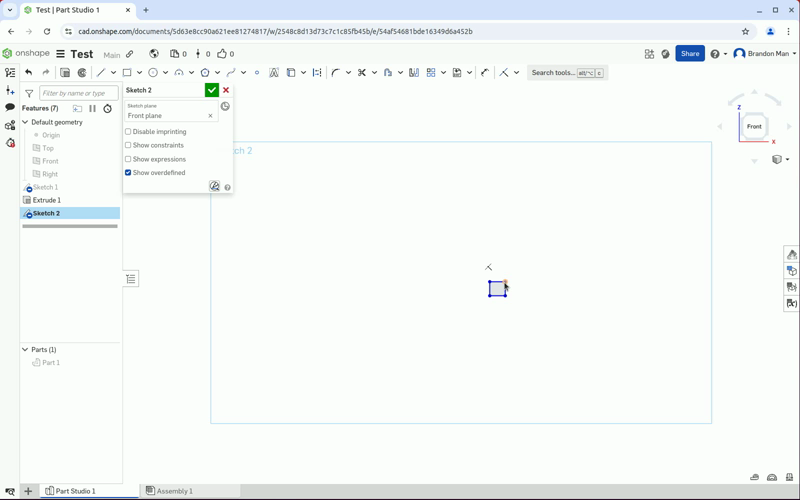
scroll(6)
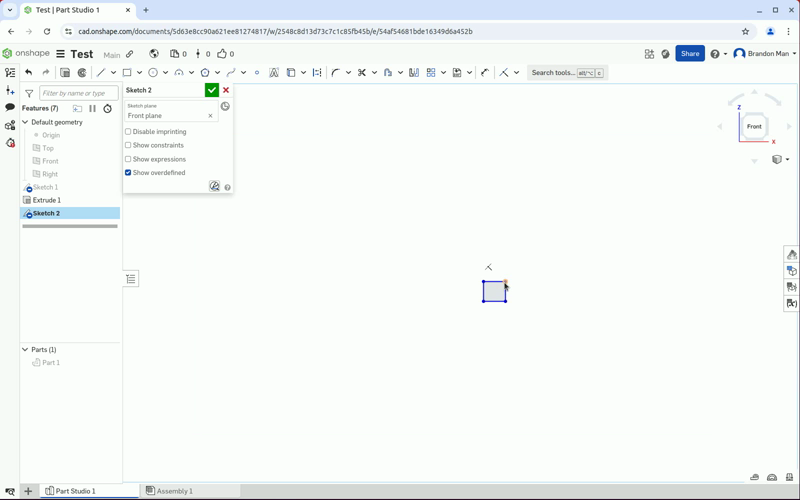
scroll(6)
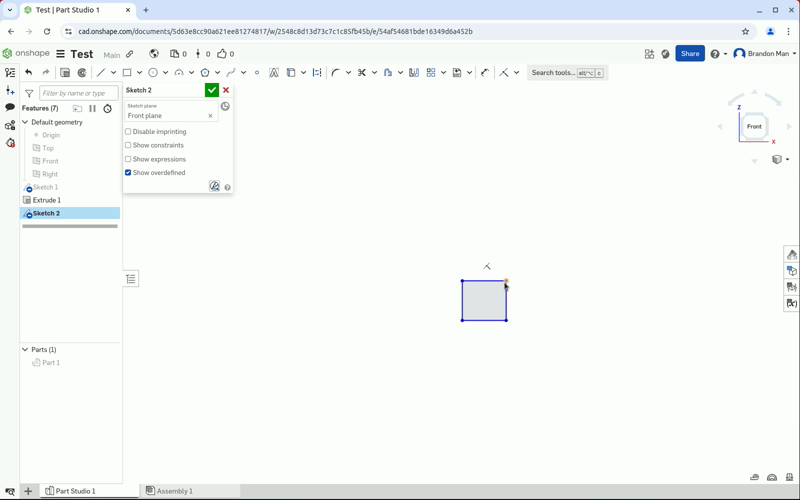
scroll(6)
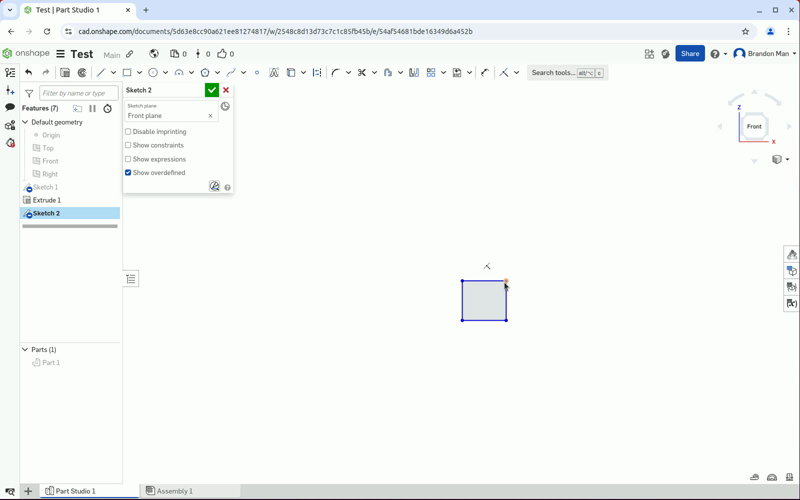
scroll(6)
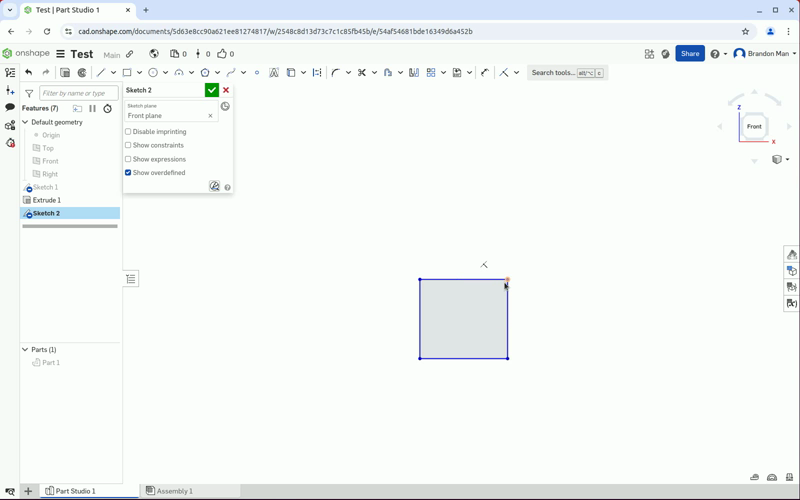
scroll(6)
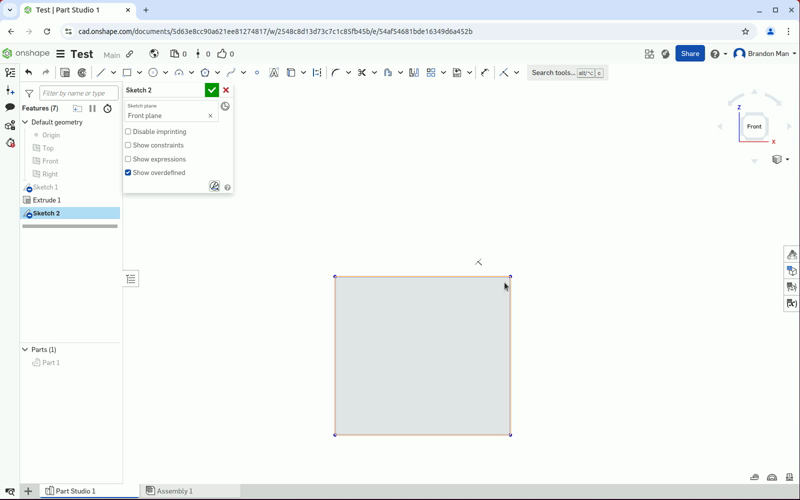
click(504, 282)
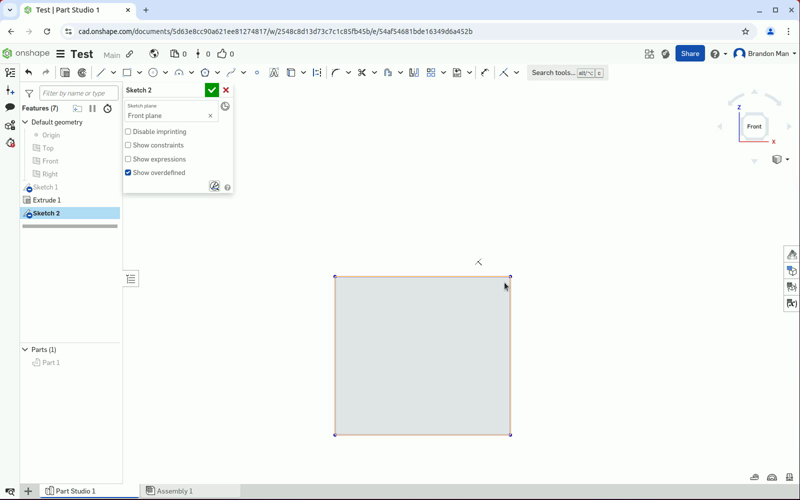
scroll(-6)
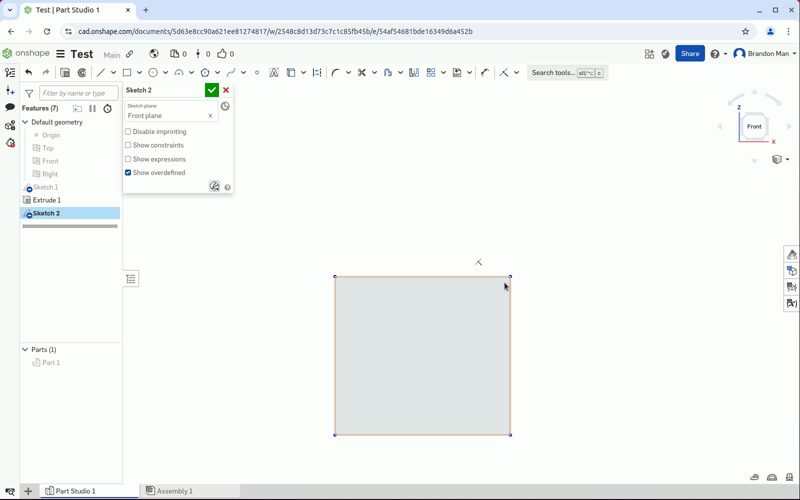
scroll(-6)
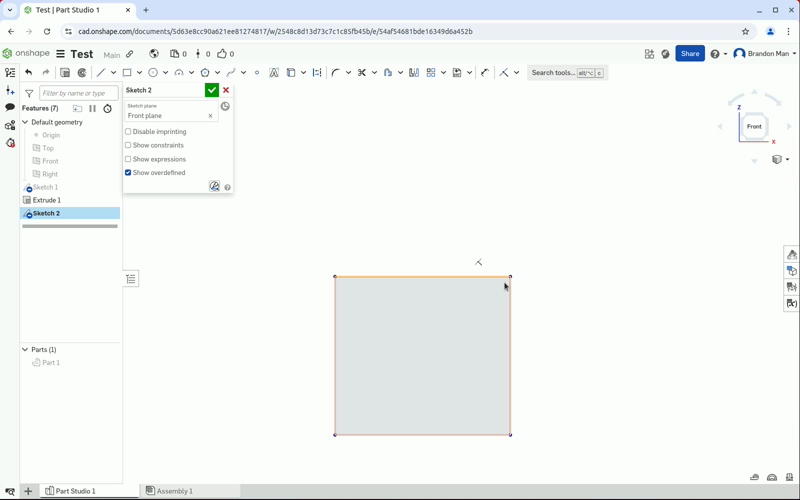
scroll(-6)
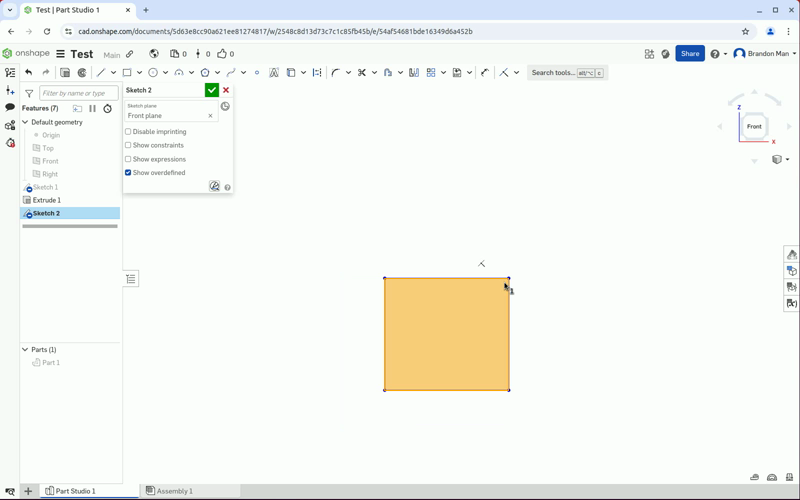
scroll(-6)
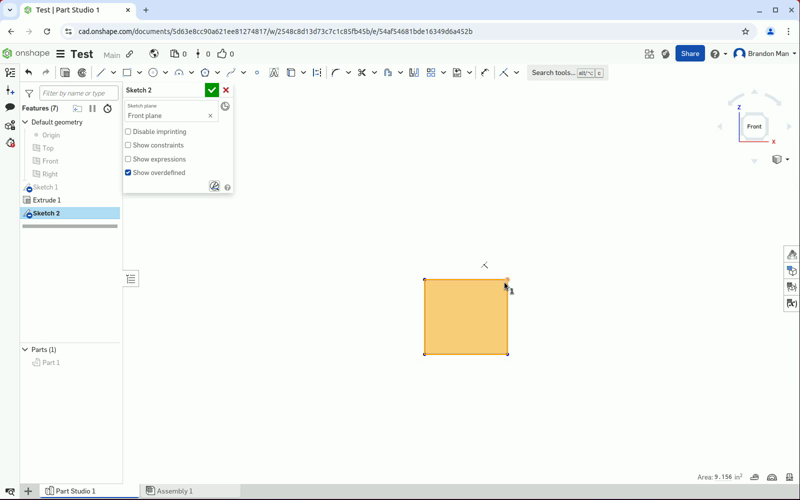
scroll(-6)
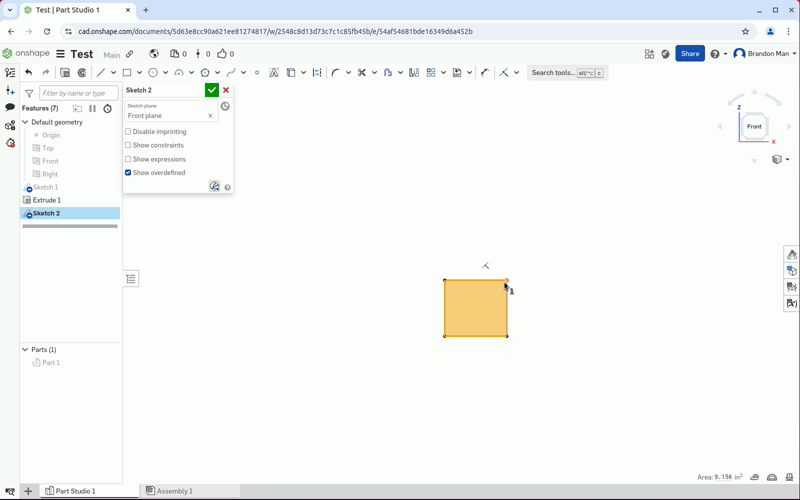
scroll(-6)
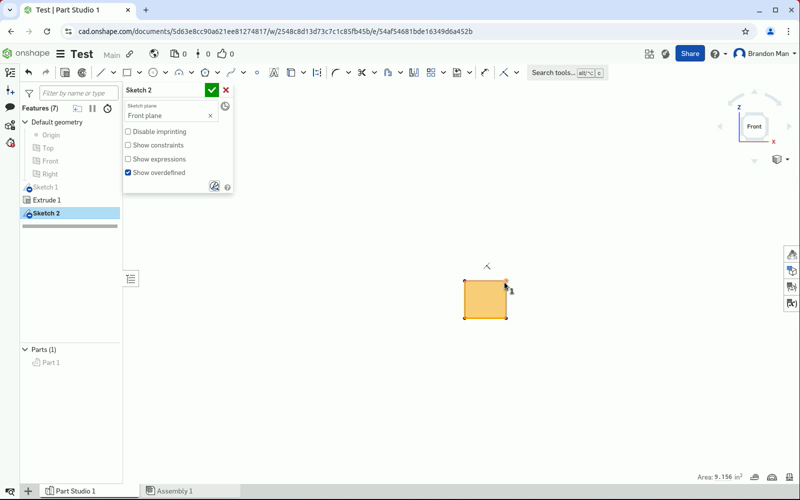
scroll(-6)
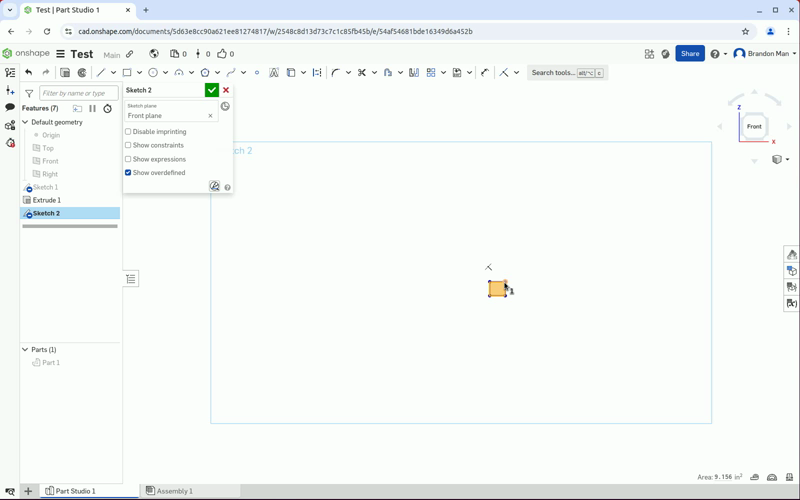
mouse_move(73, 352)
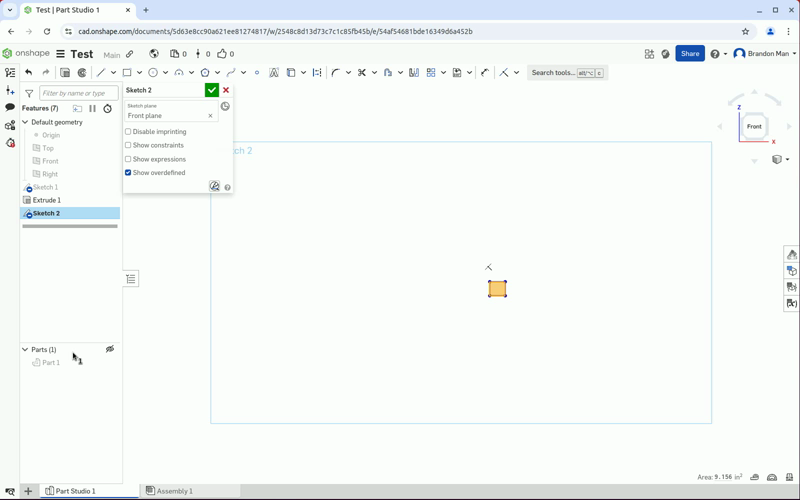
key(shift+y)
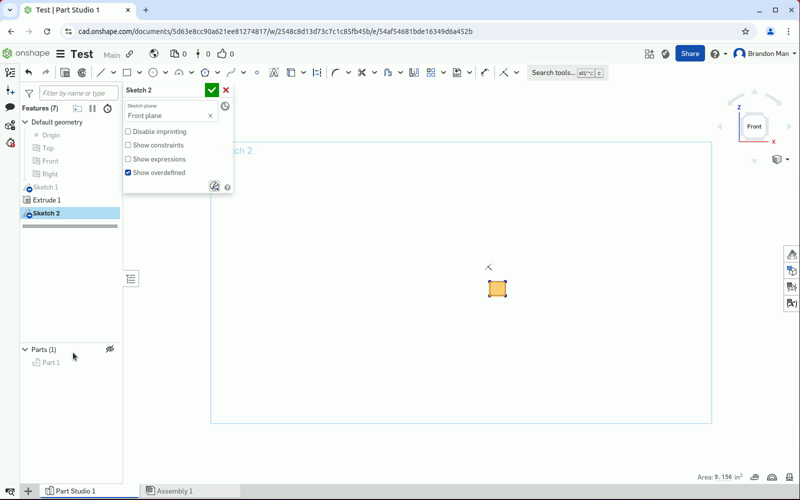
key(shift+e)
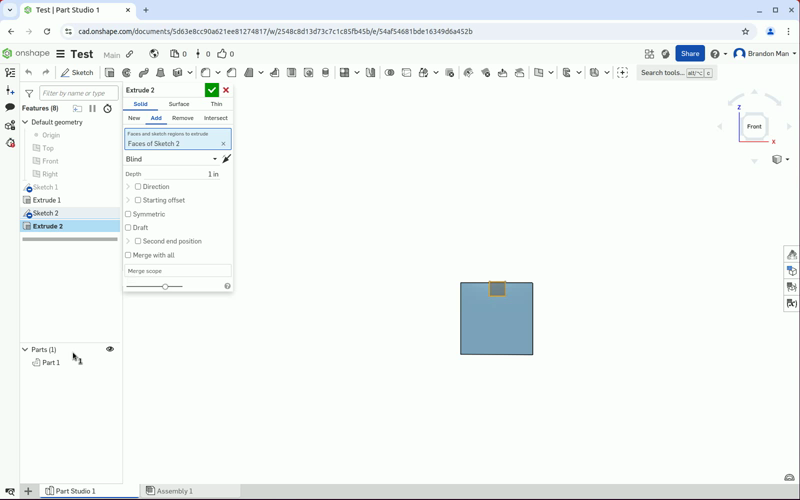
mouse_move(143, 106)
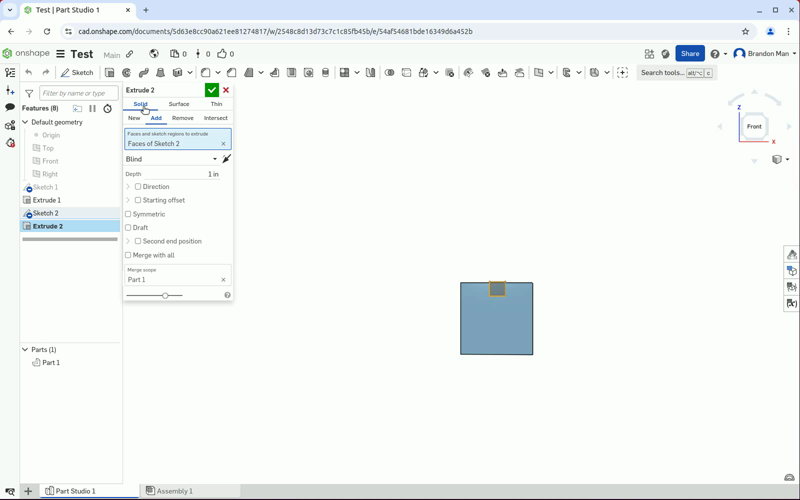
click(143, 106)
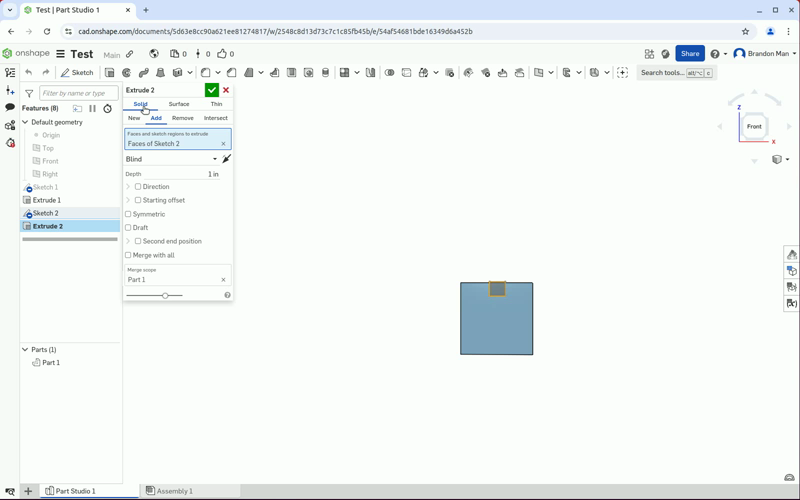
mouse_move(186, 120)
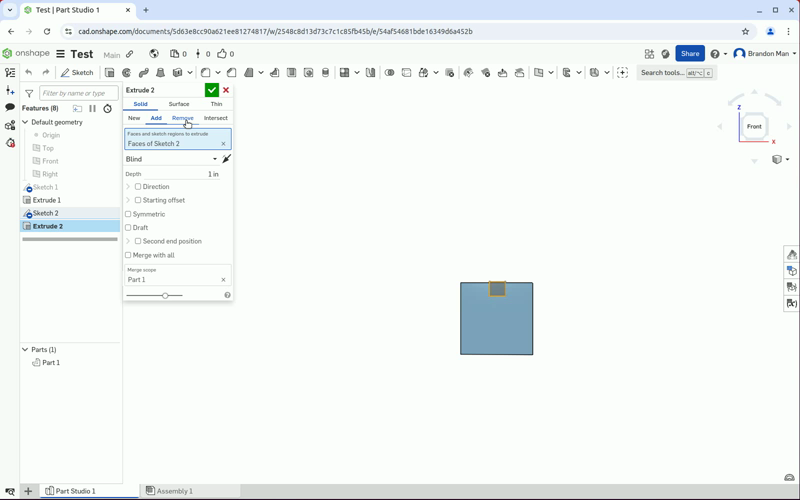
click(186, 120)
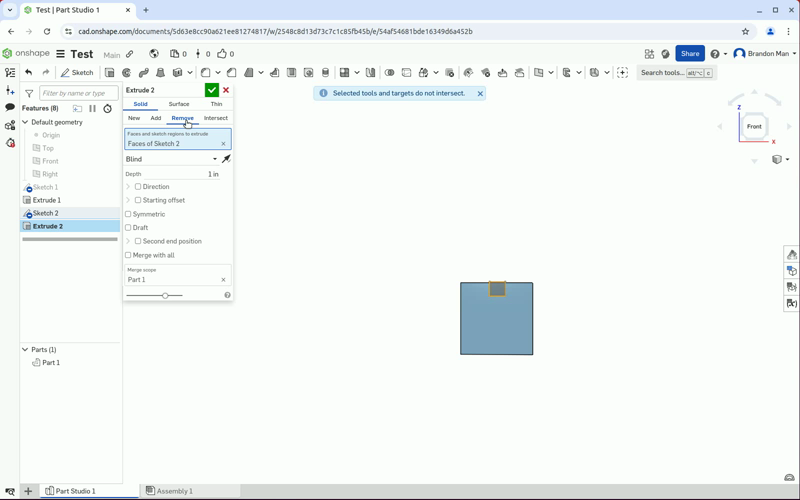
key(tab, 4)
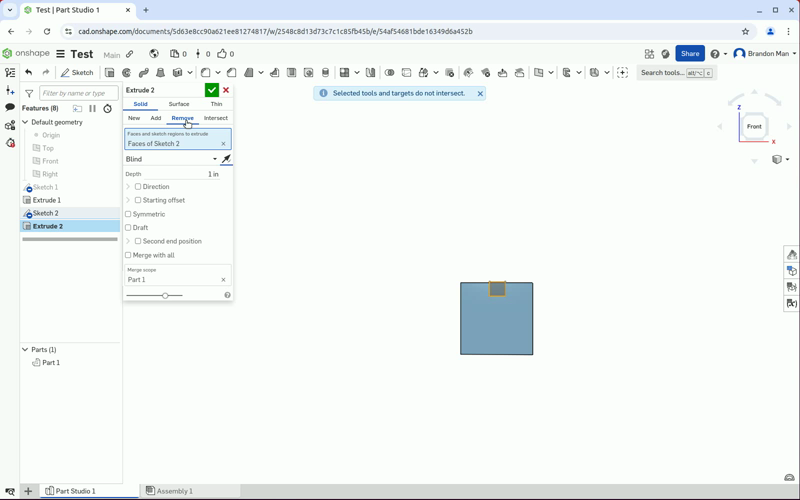
text(-4.814)
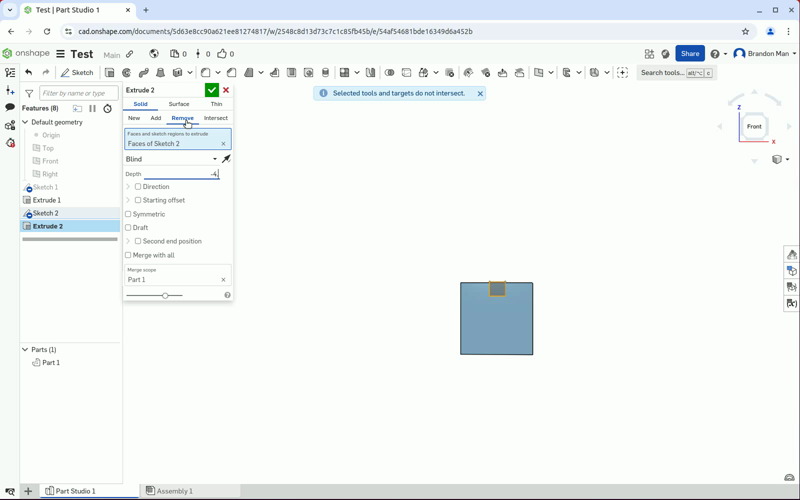
key(tab, 6)
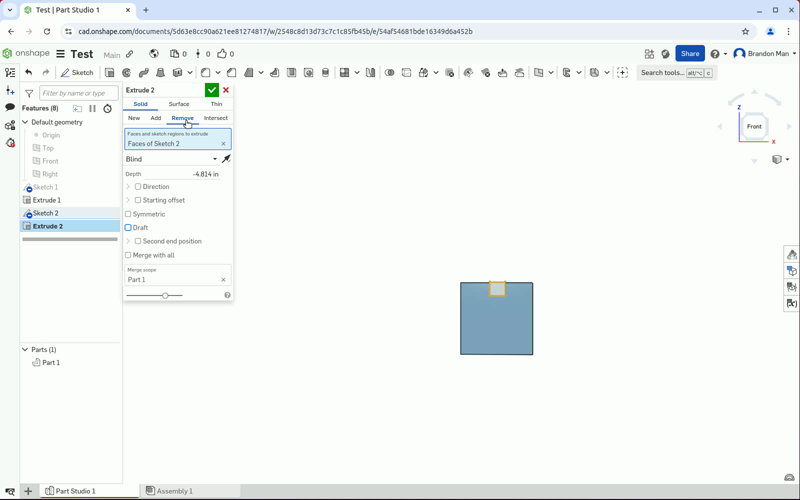
key(space)
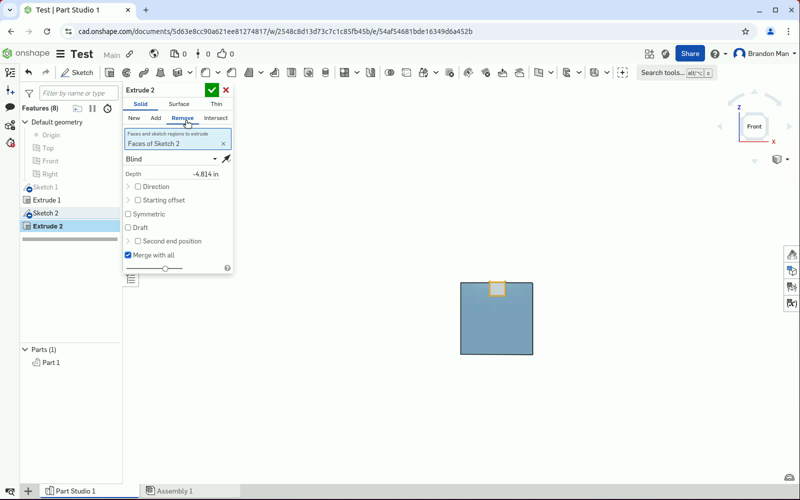
key(enter)
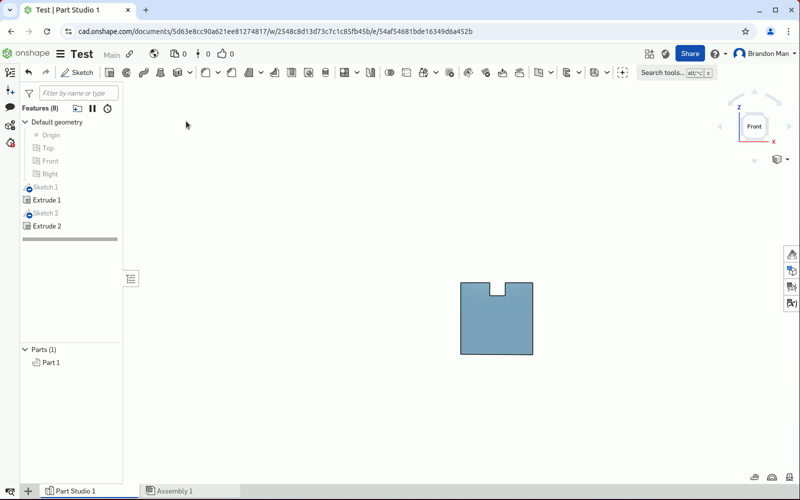
key(shift+h)
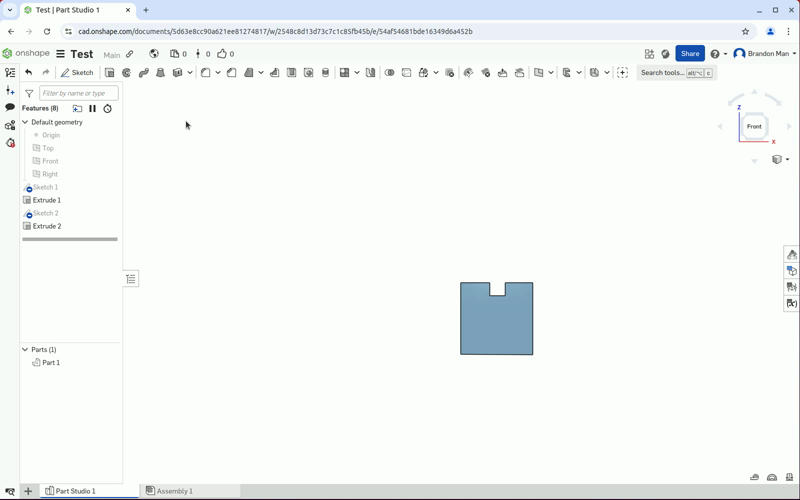
key(shift+h)
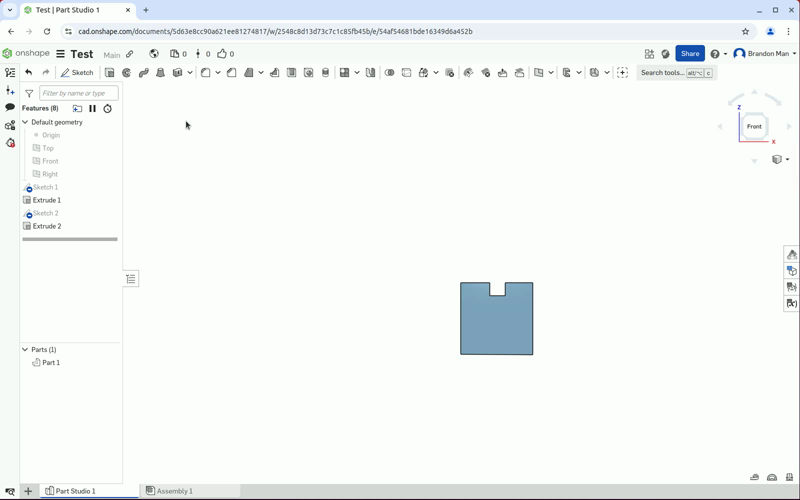
key(shift+7)
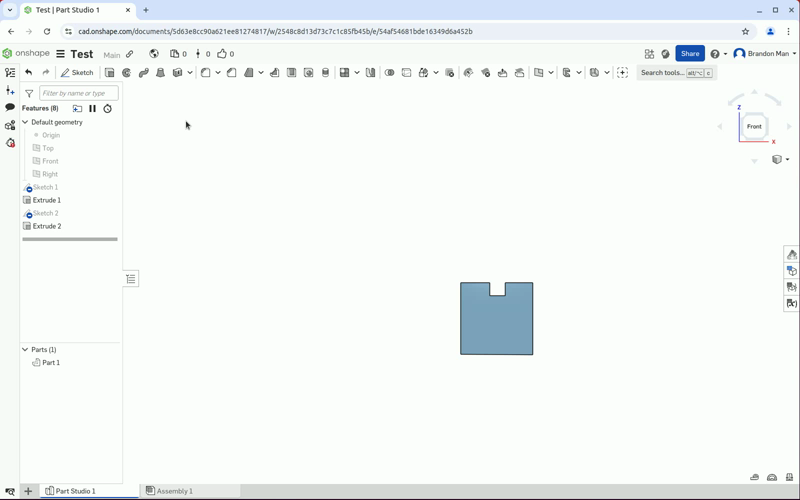
key(left, 2)
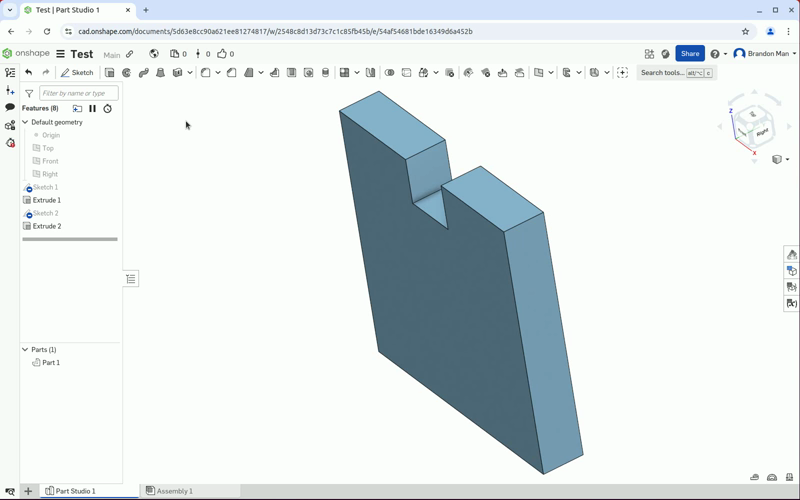
key(down, 2)
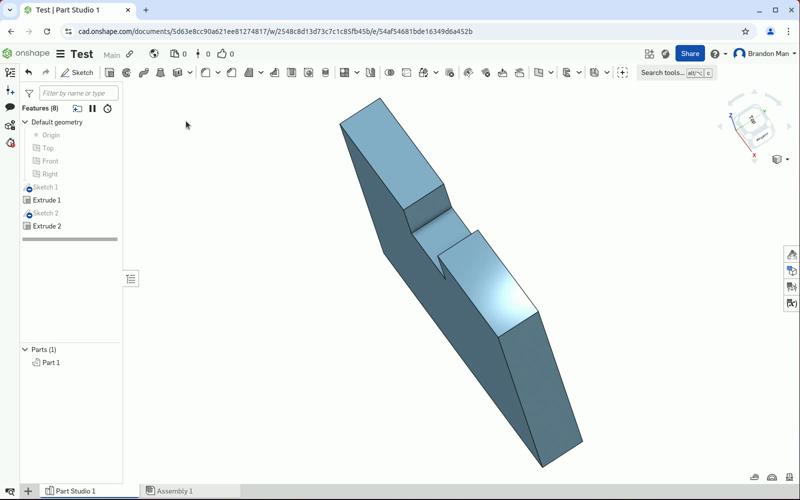
key(up, 2)
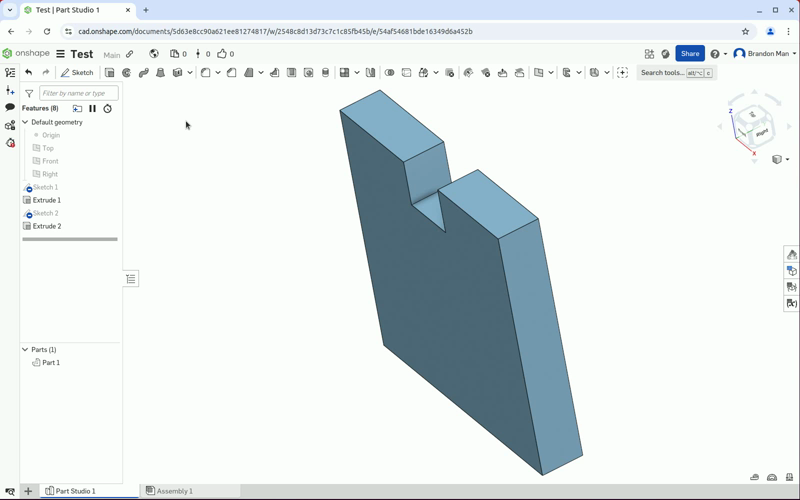
key(right, 2)
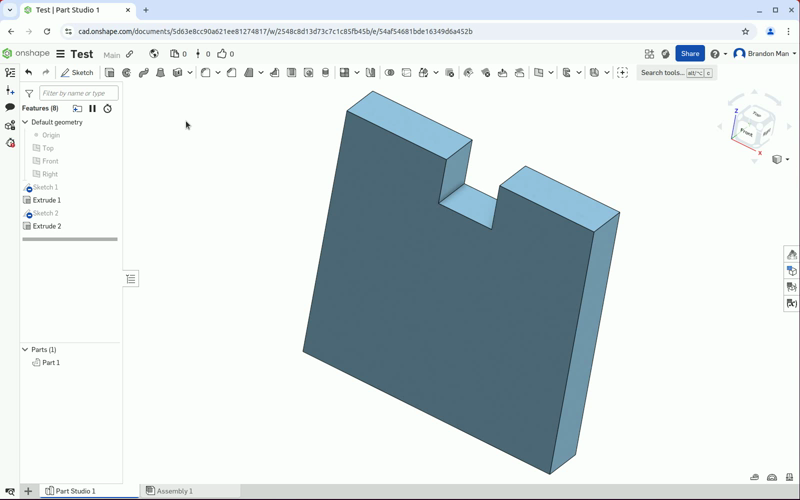
mouse_move(73, 189)
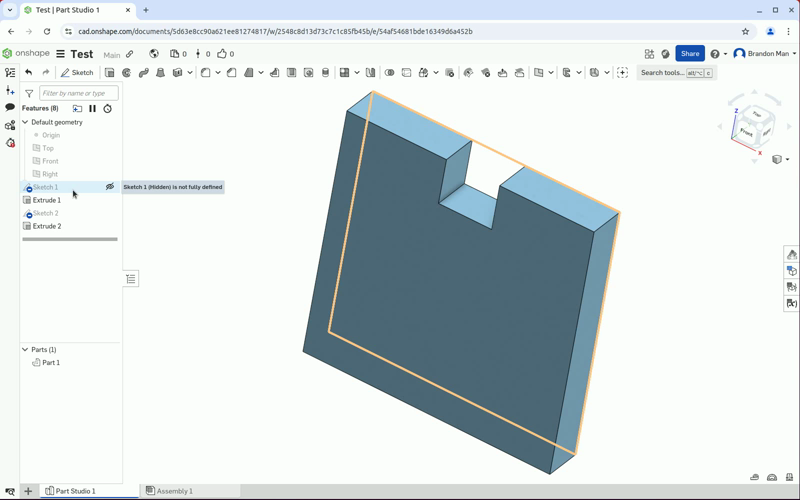
click(73, 189)